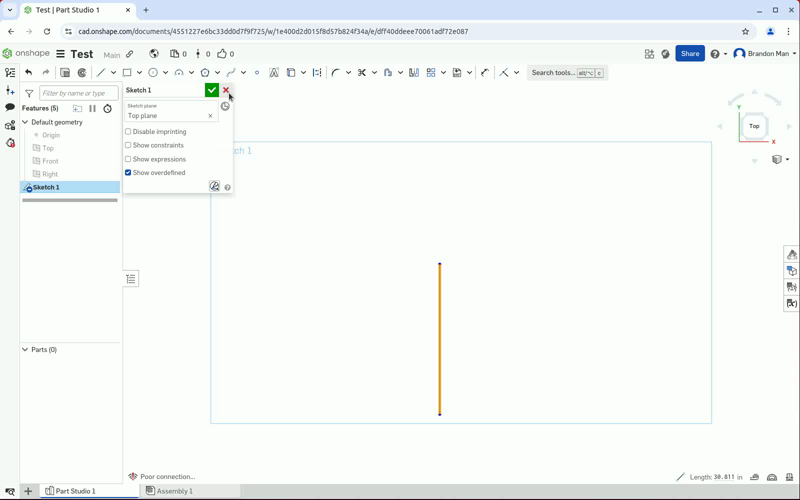
key(shift+h)
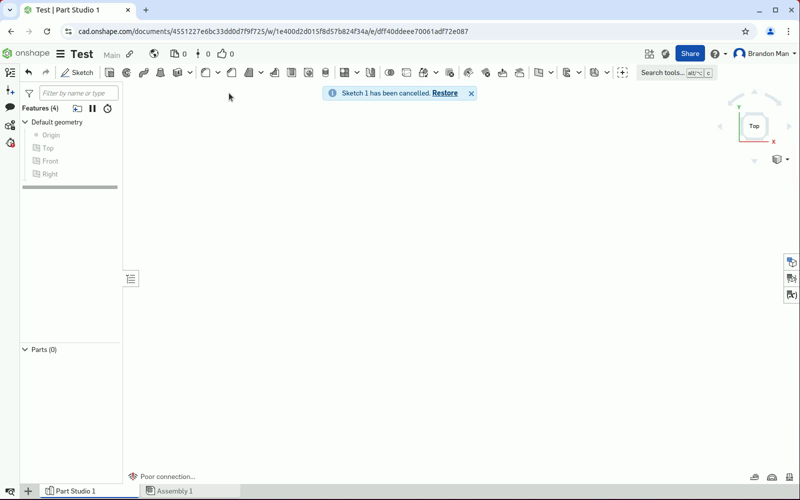
mouse_move(73, 352)
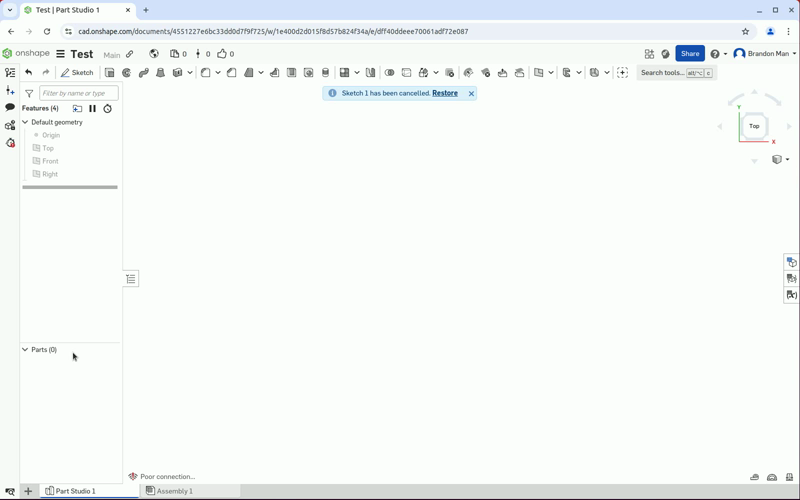
key(y)
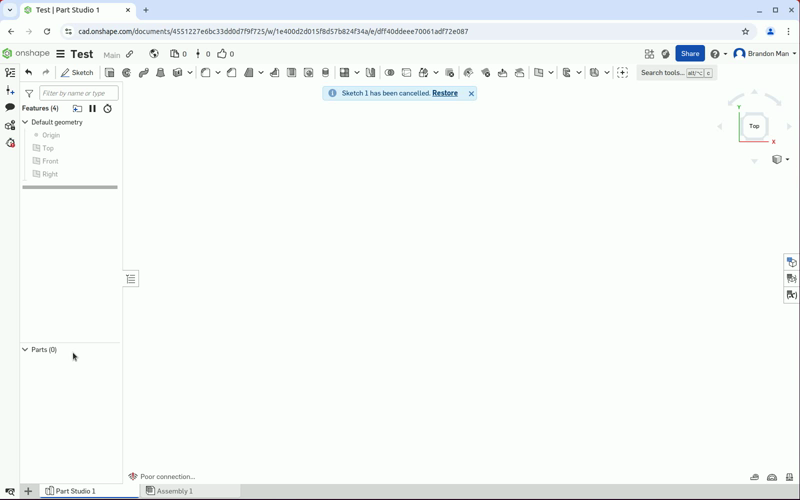
key(shift+p)
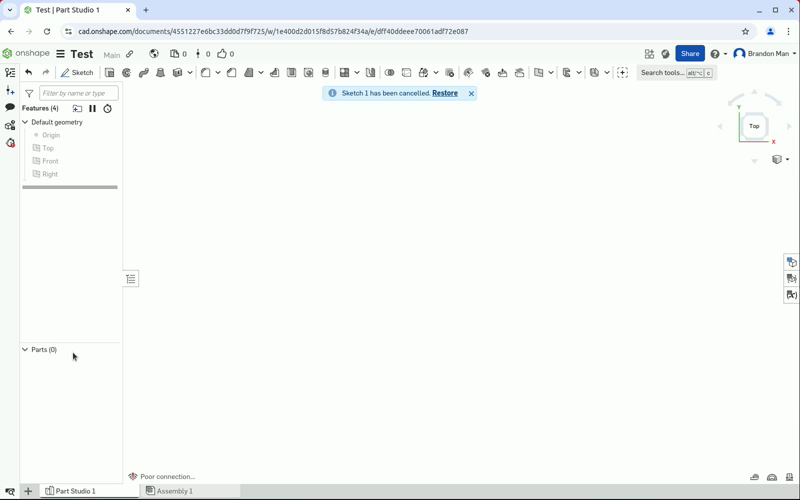
key(space)
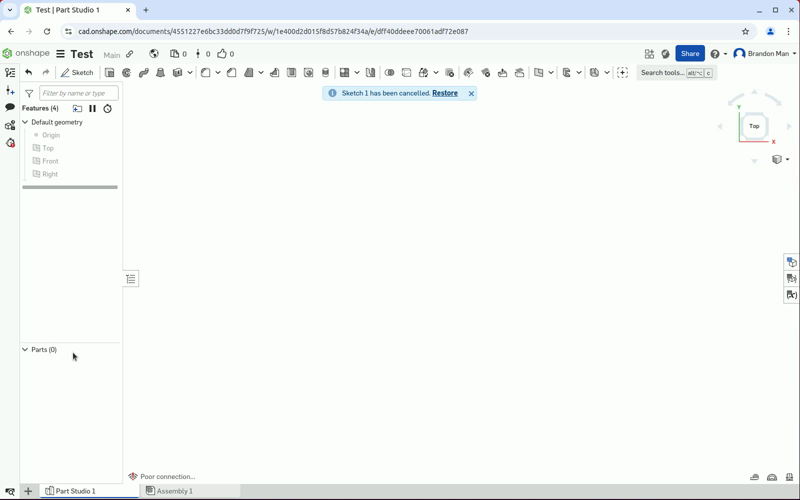
key_down(shift)
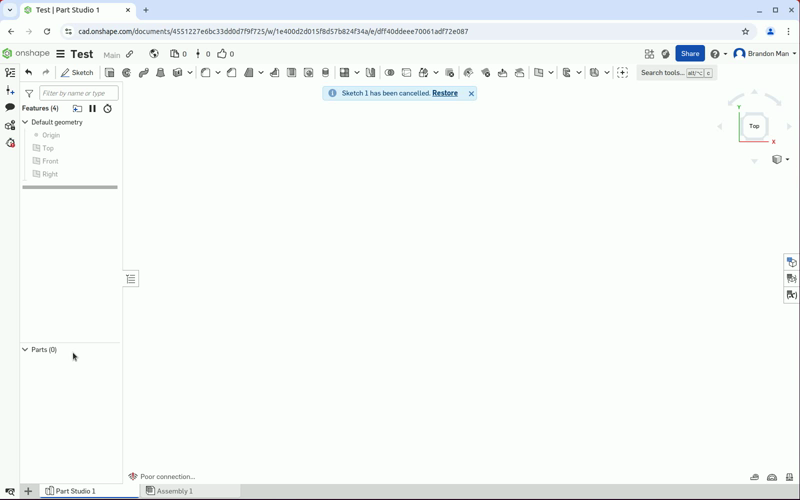
key(up)
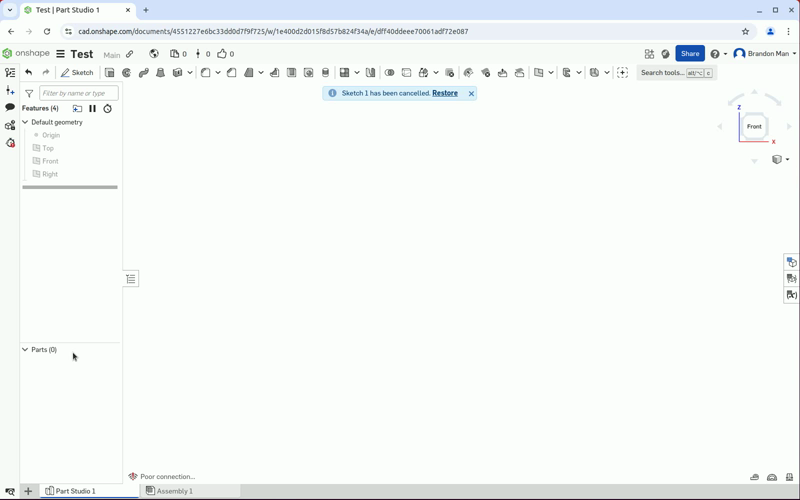
key_up(shift)
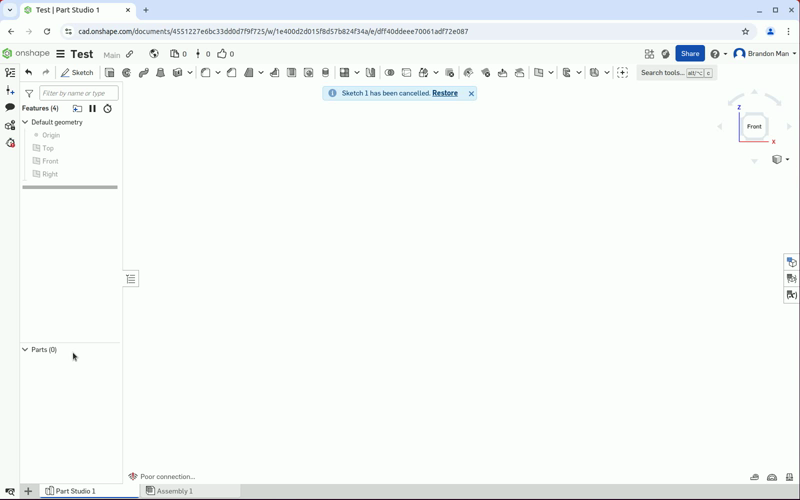
mouse_move(73, 352)
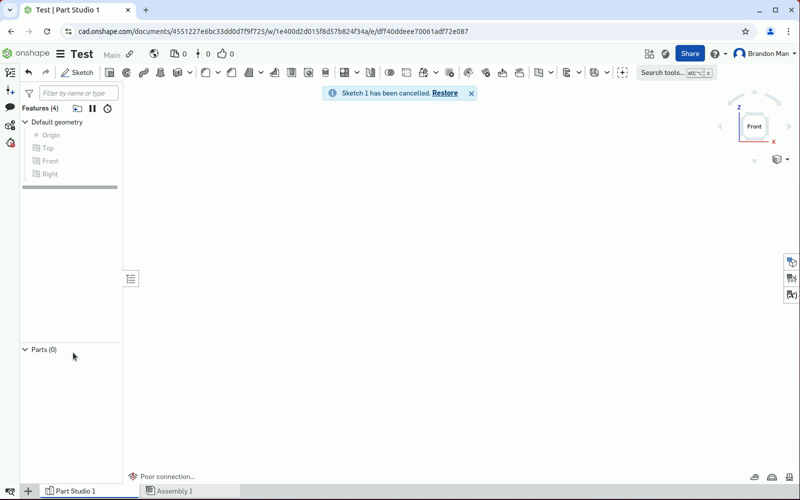
key(shift+y)
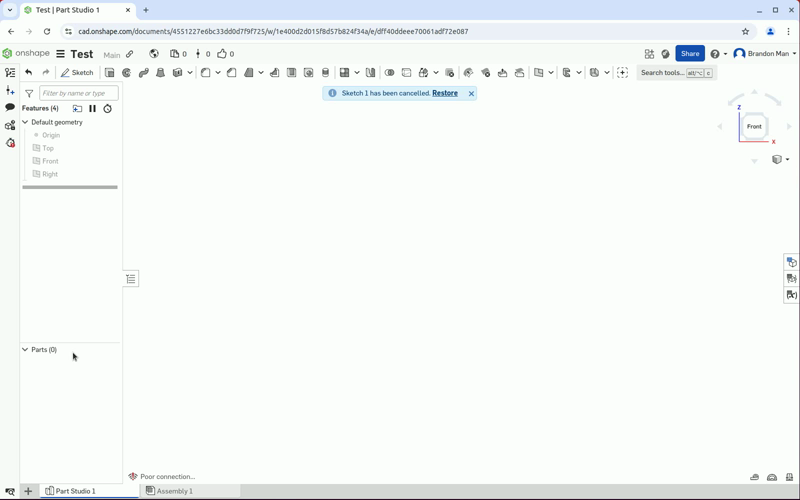
key(shift+s)
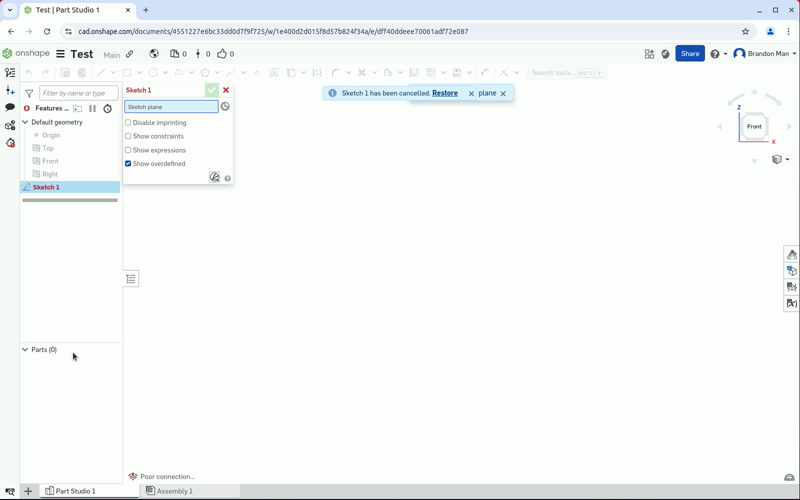
mouse_move(73, 163)
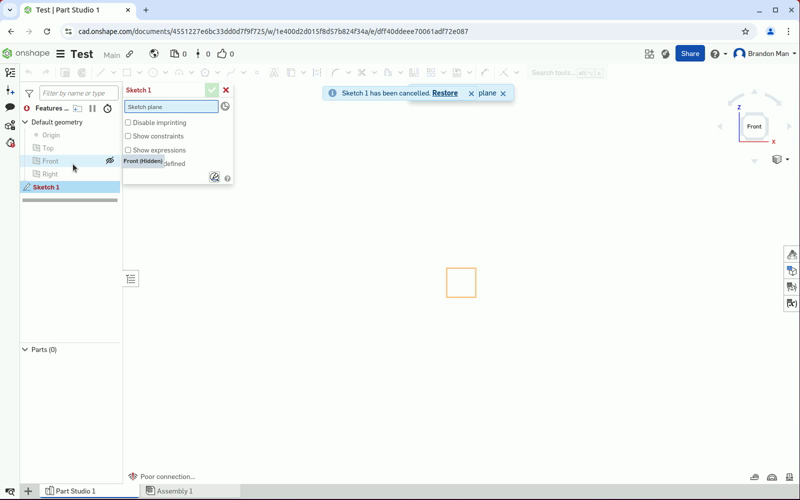
click(73, 163)
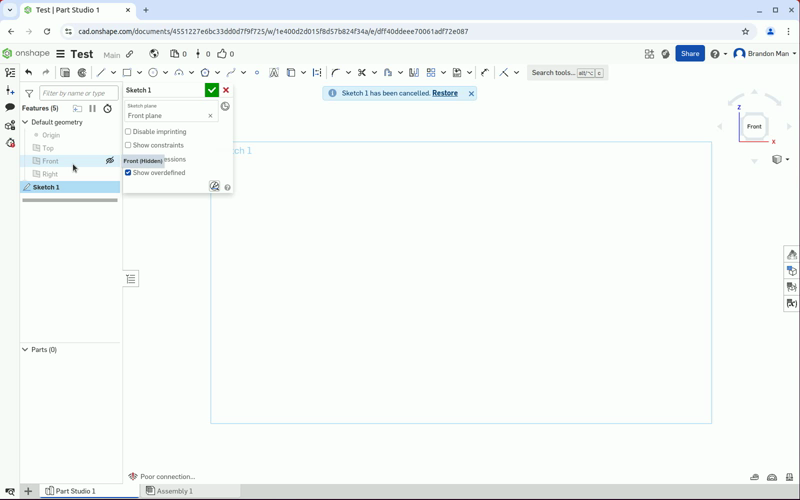
mouse_move(73, 352)
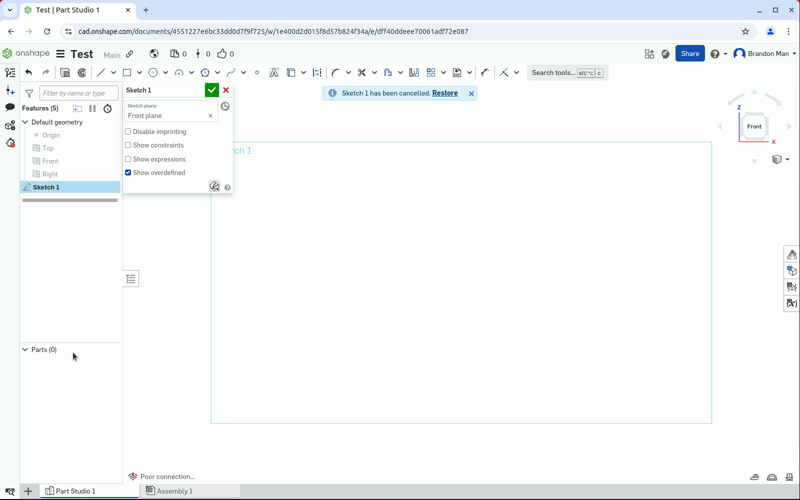
key(y)
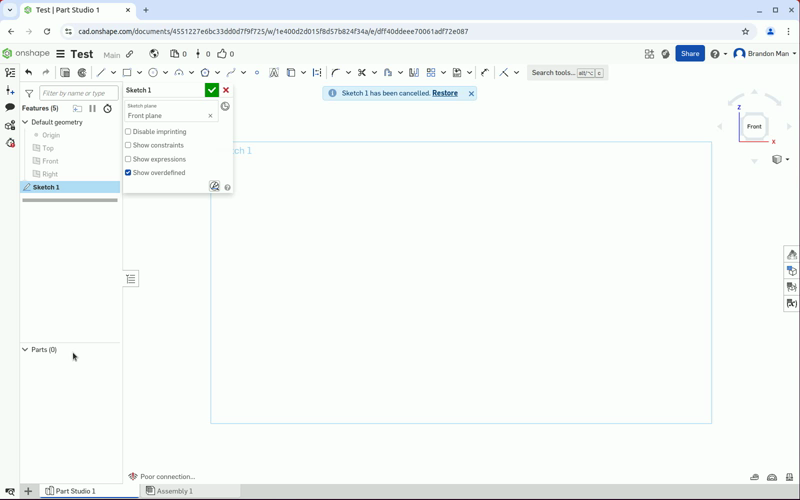
key(l)
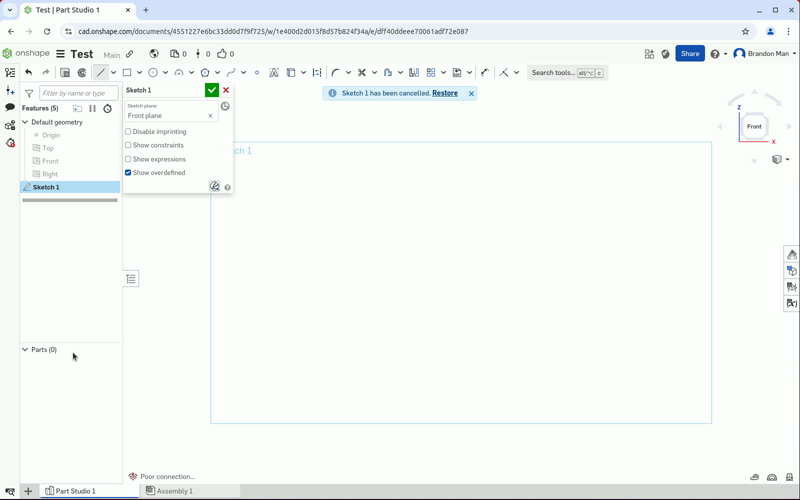
key_down(shift)
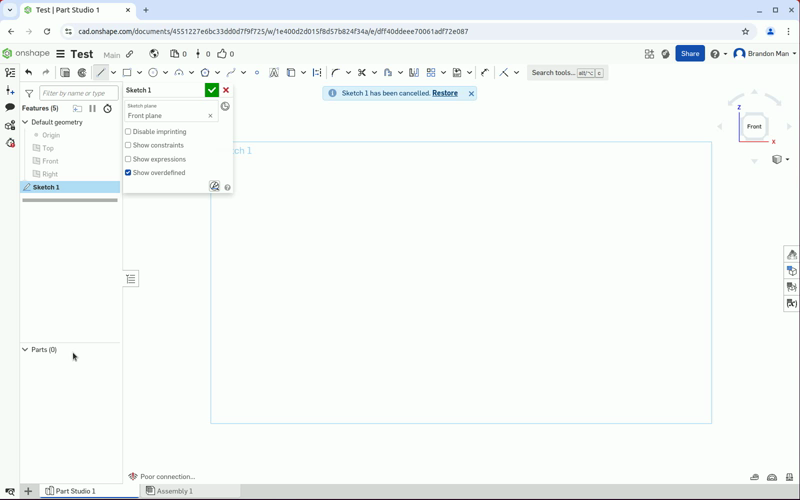
mouse_move(460, 282)
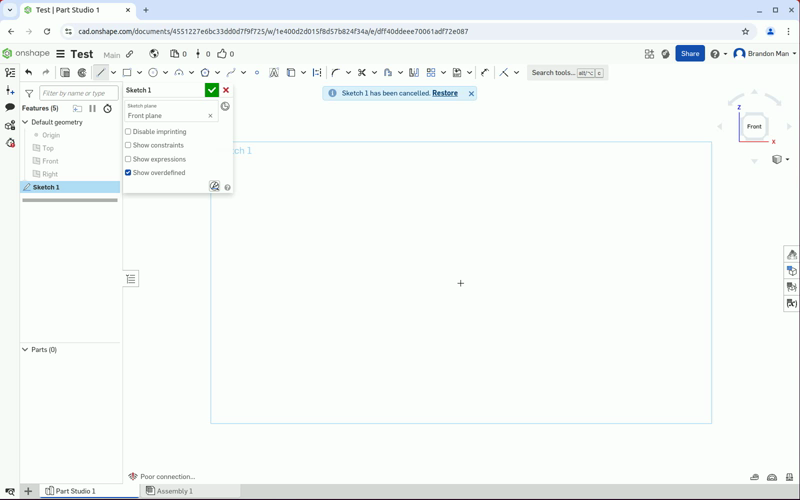
click(460, 282)
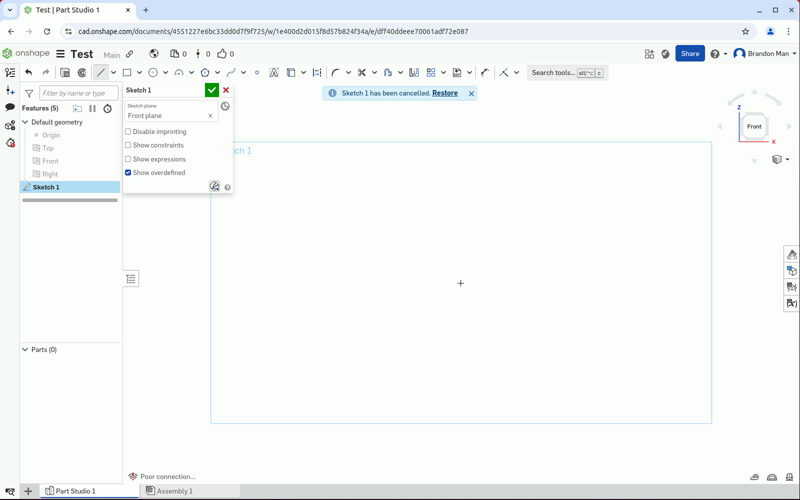
key_up(shift)
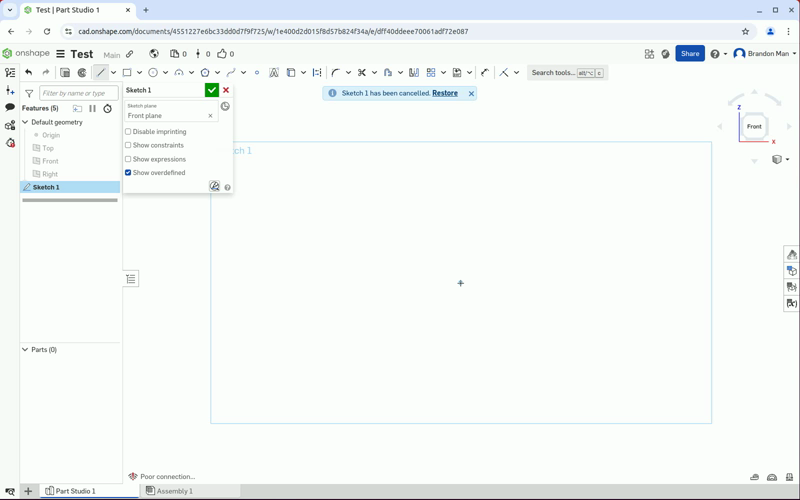
key_down(shift)
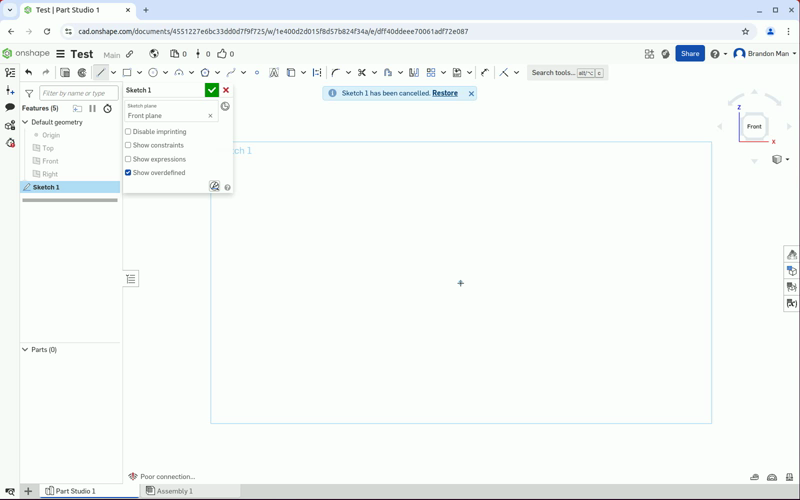
mouse_move(573, 282)
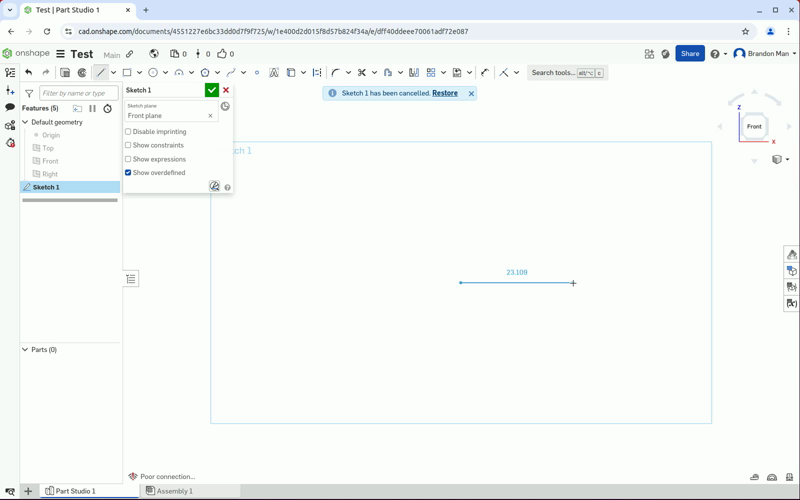
click(573, 282)
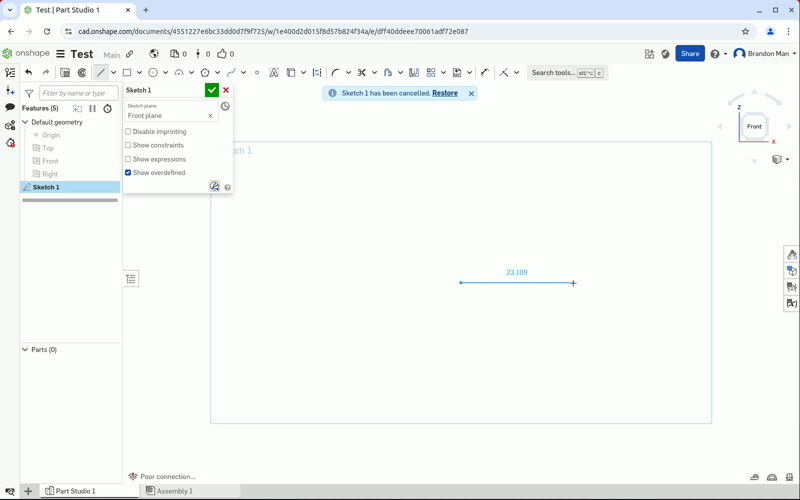
key_up(shift)
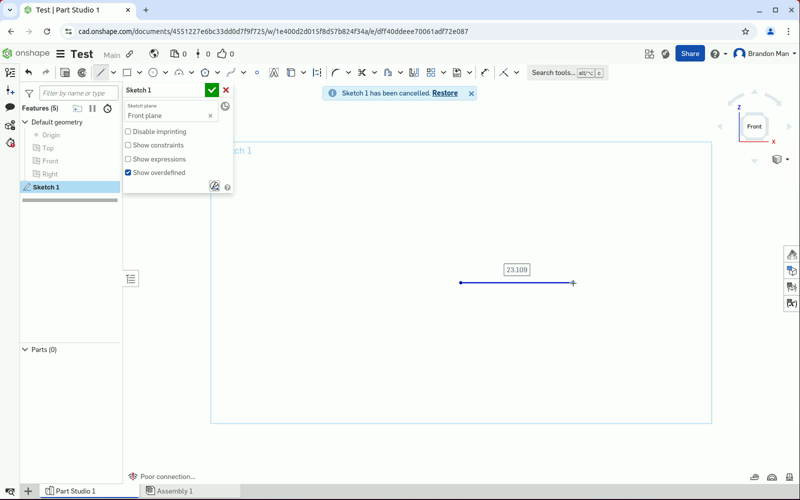
key_down(shift)
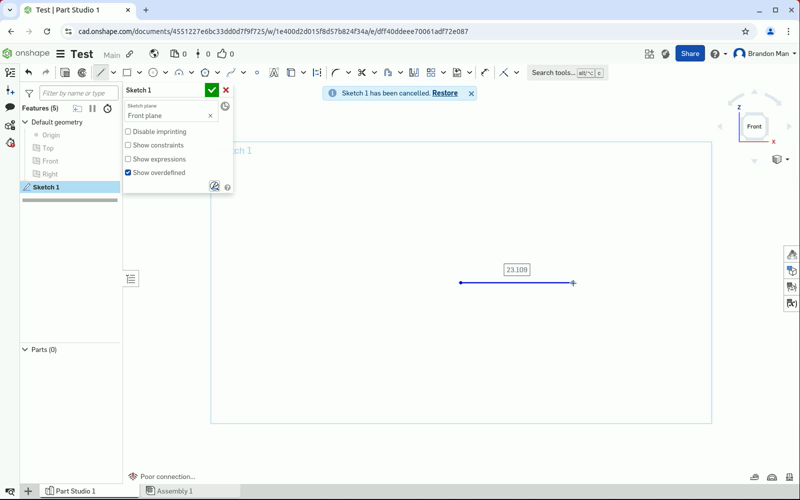
mouse_move(589, 282)
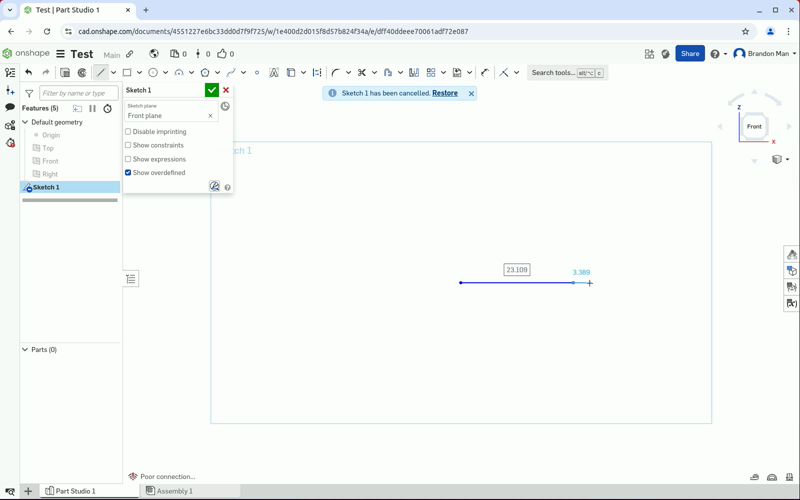
mouse_move(573, 254)
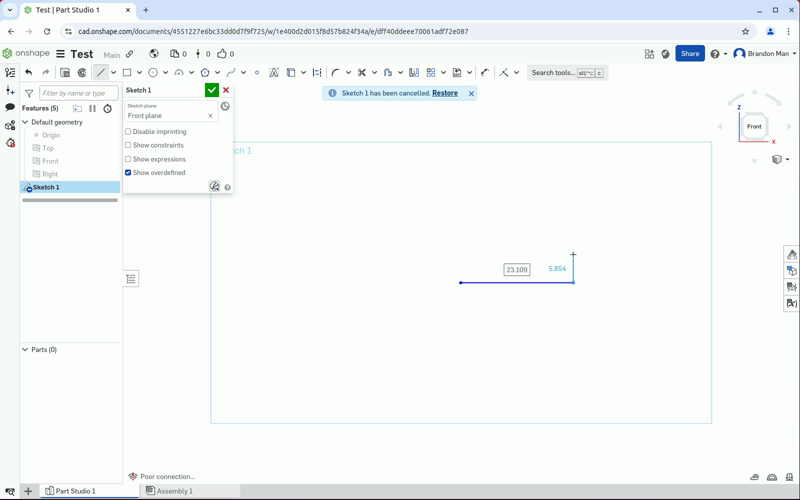
click(573, 254)
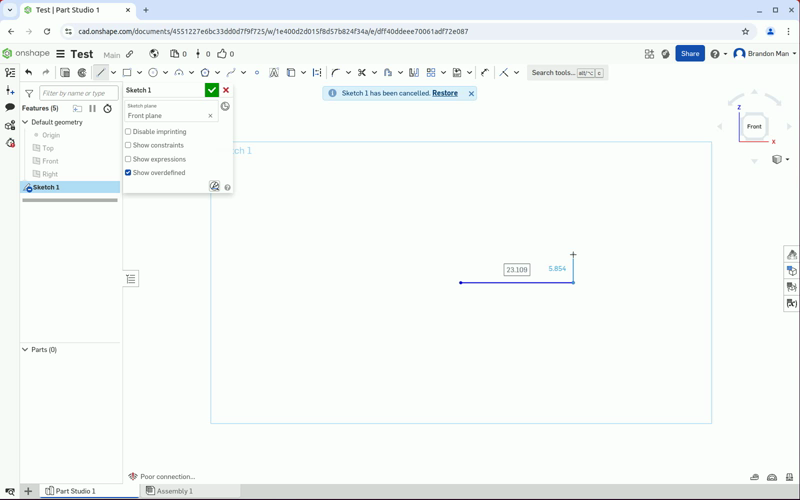
key_up(shift)
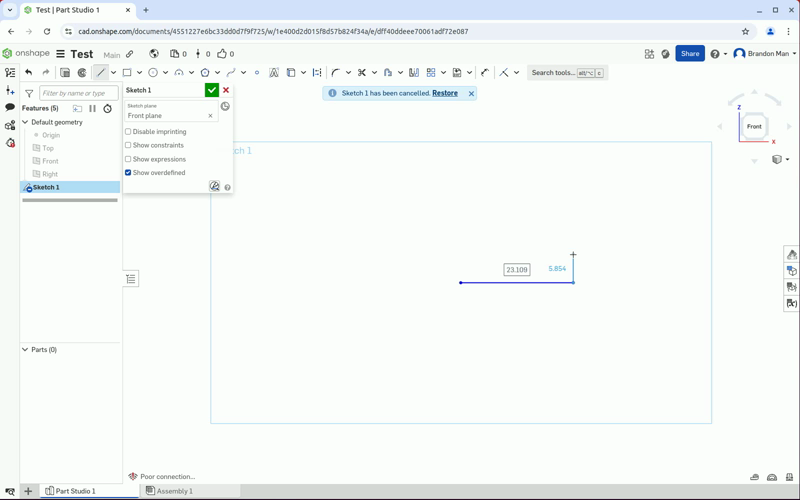
key_down(shift)
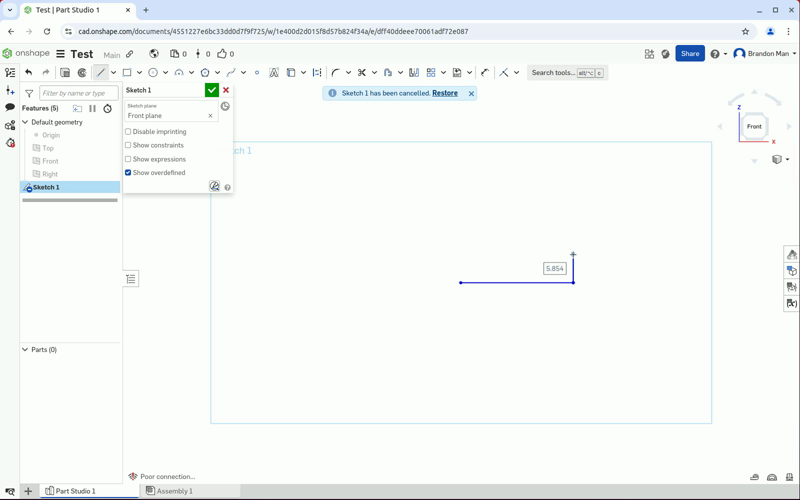
mouse_move(460, 254)
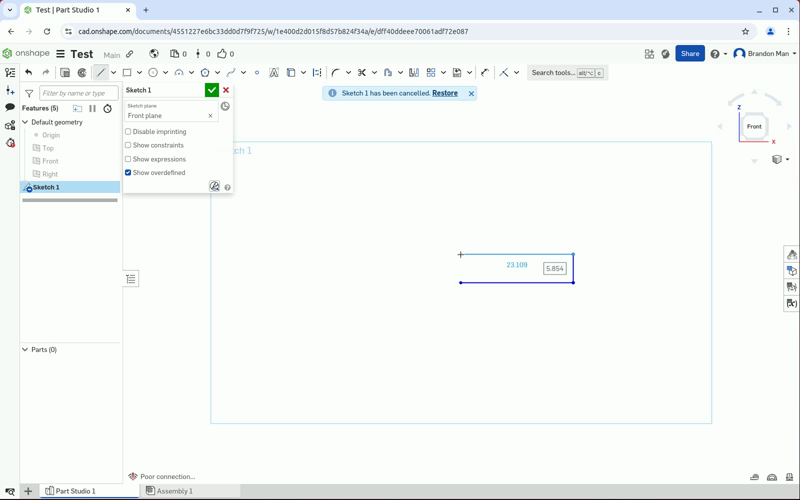
click(460, 254)
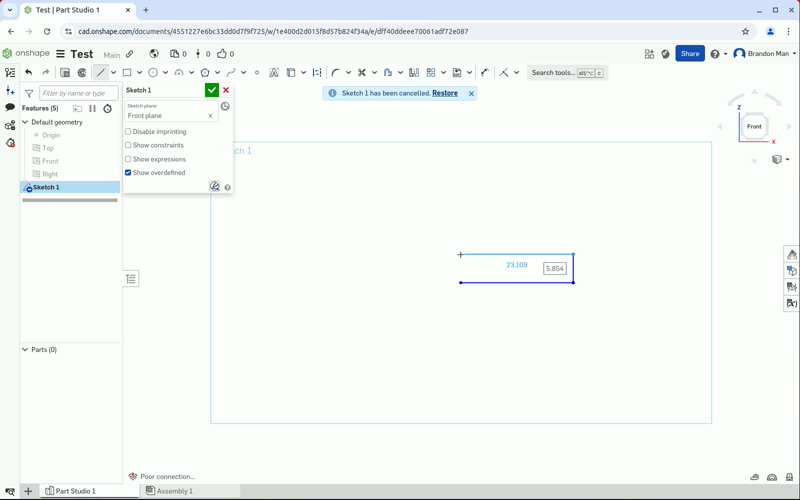
key_up(shift)
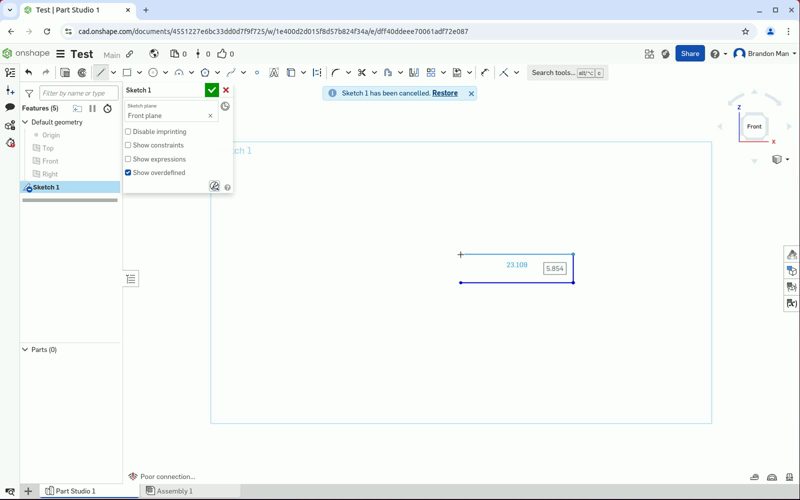
mouse_move(490, 254)
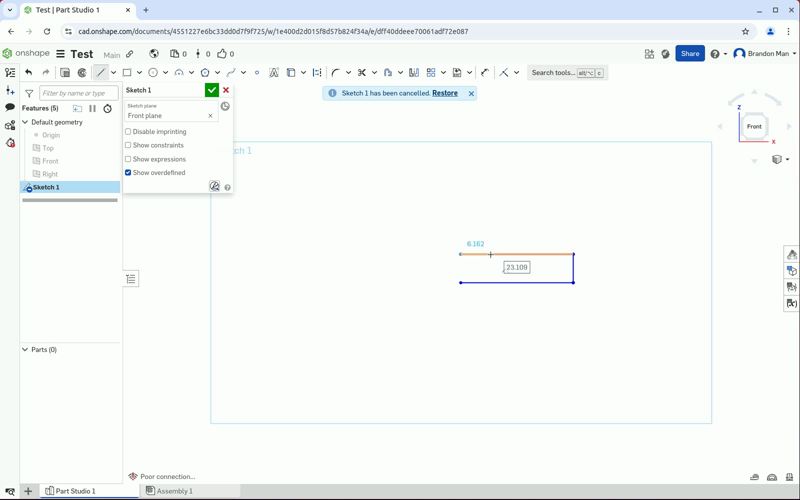
key_down(shift)
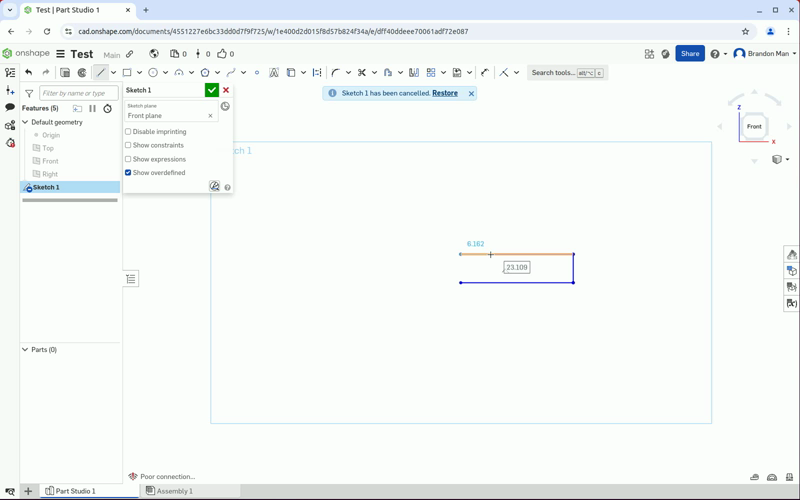
mouse_move(460, 282)
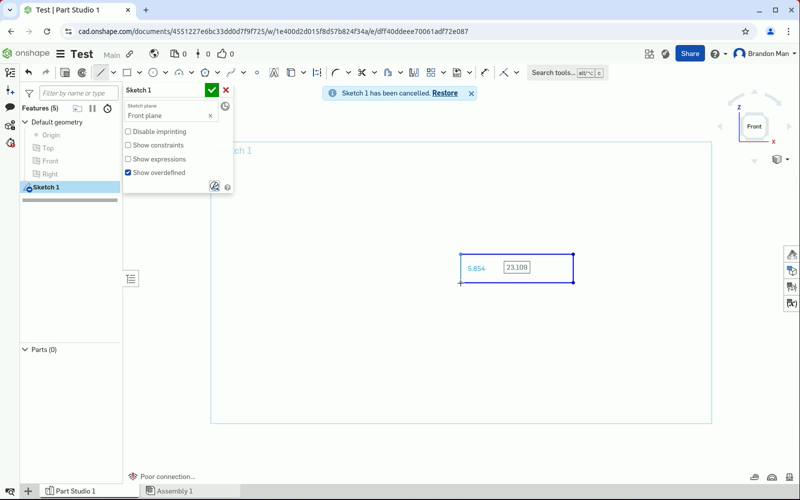
key_up(shift)
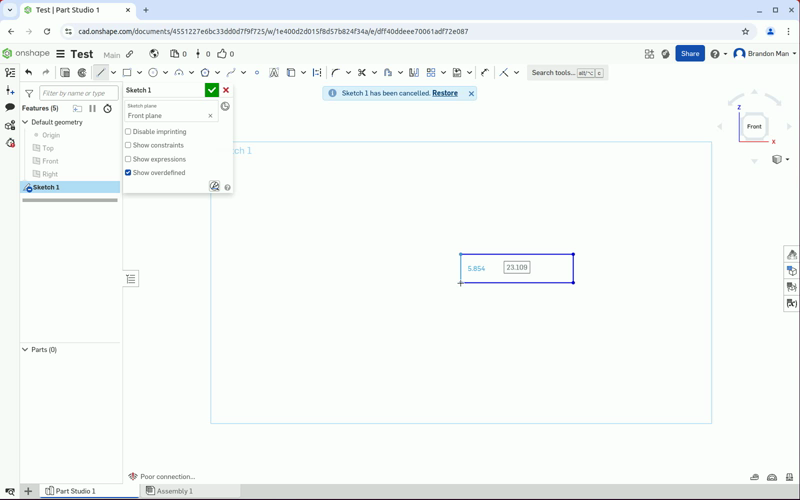
click(460, 282)
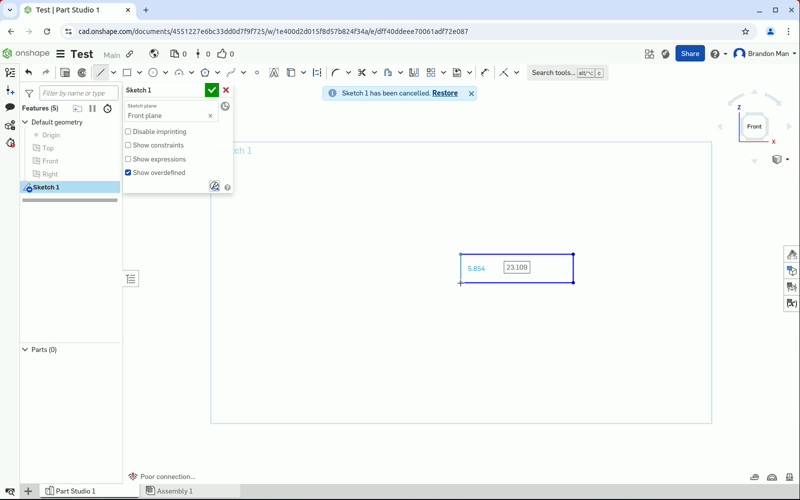
key(esc)
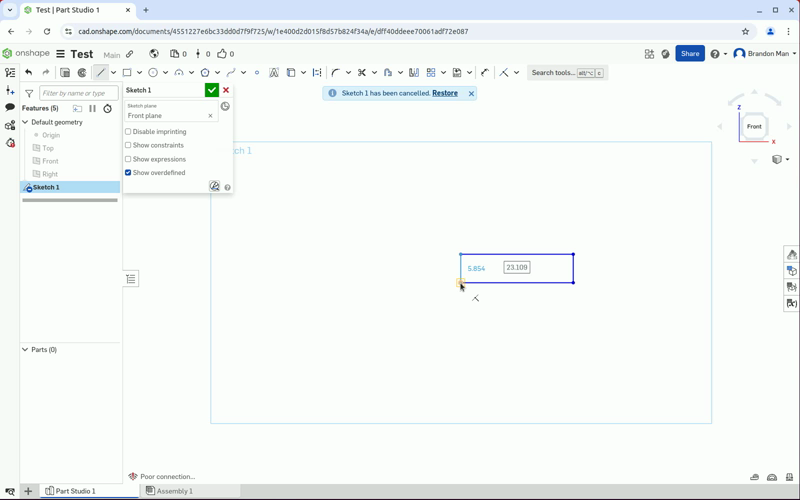
mouse_move(478, 275)
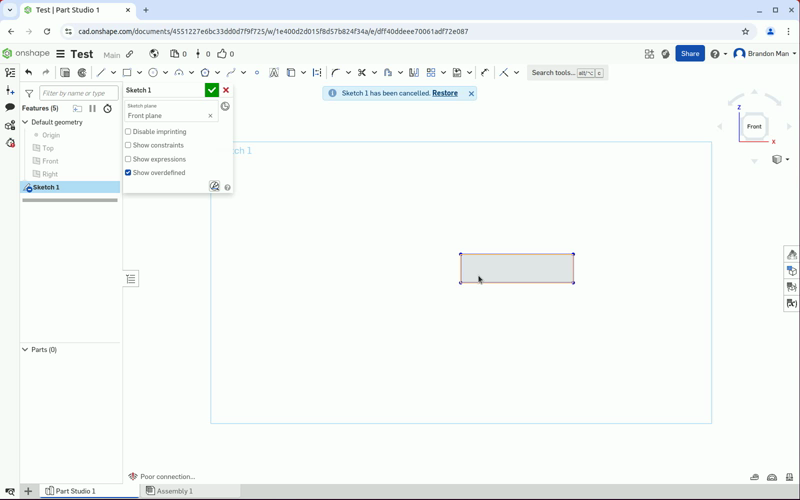
click(478, 275)
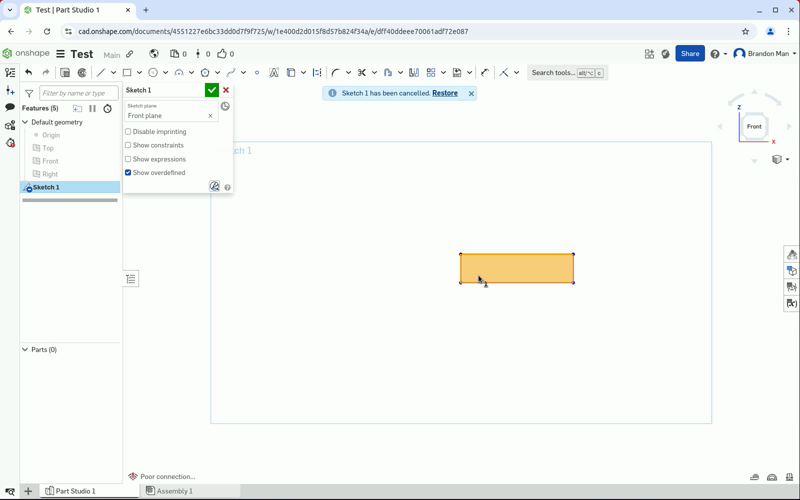
mouse_move(73, 352)
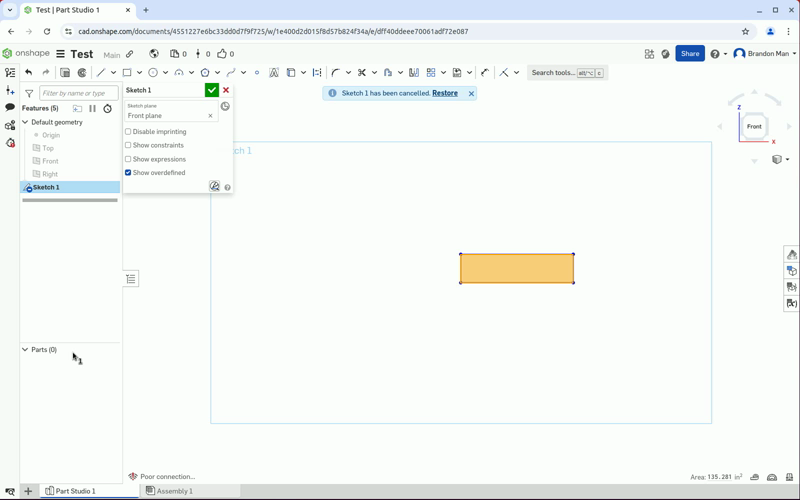
key(shift+y)
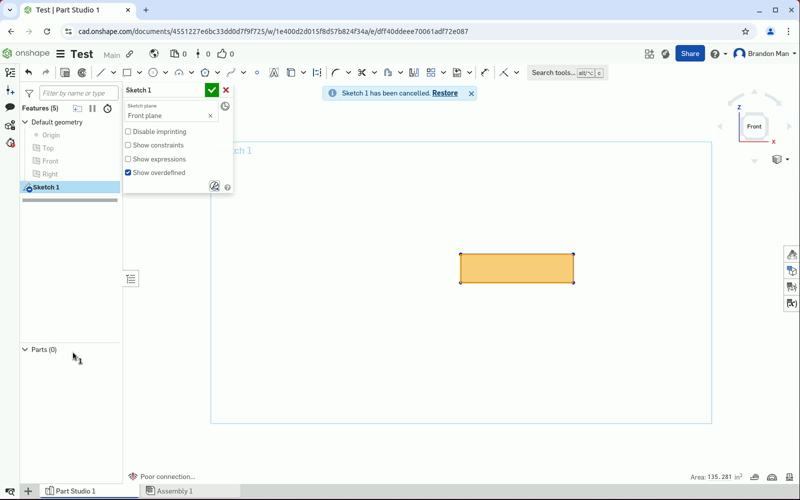
key(shift+e)
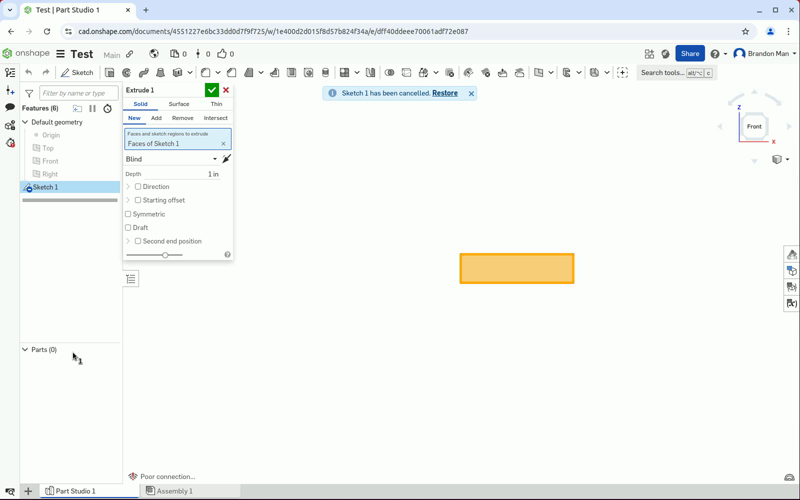
mouse_move(143, 106)
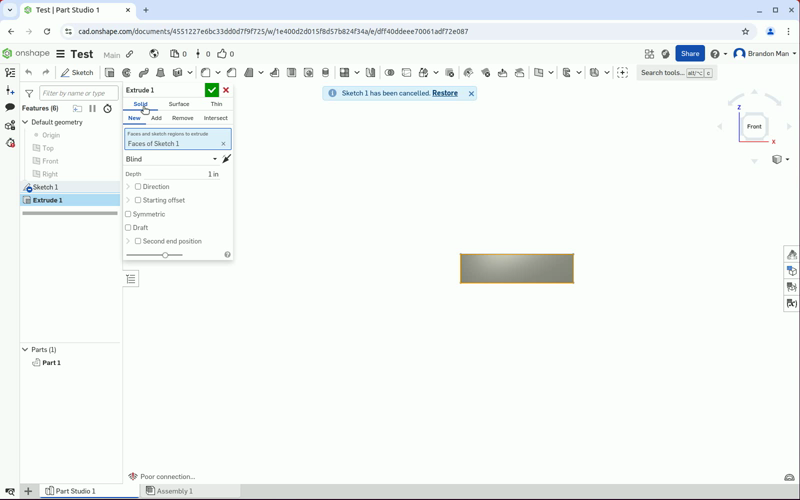
click(143, 106)
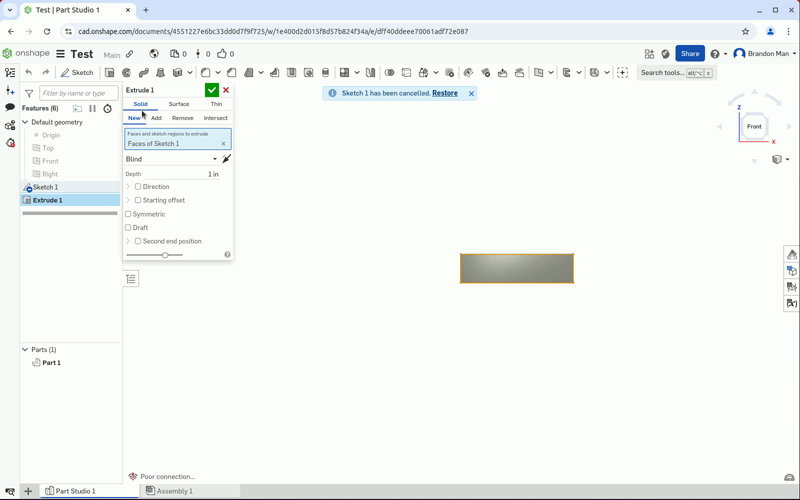
mouse_move(137, 120)
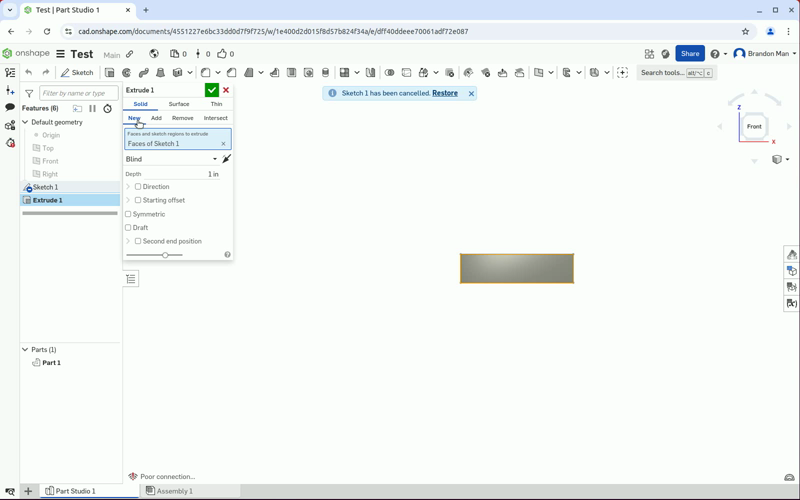
click(137, 120)
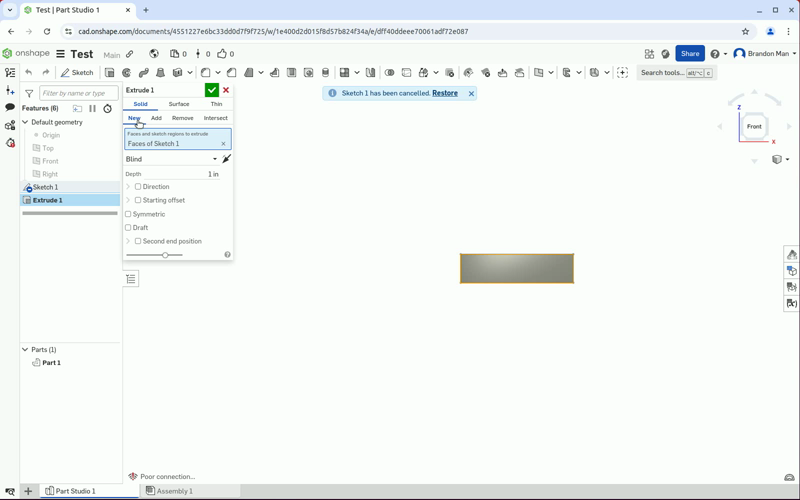
key(tab, 4)
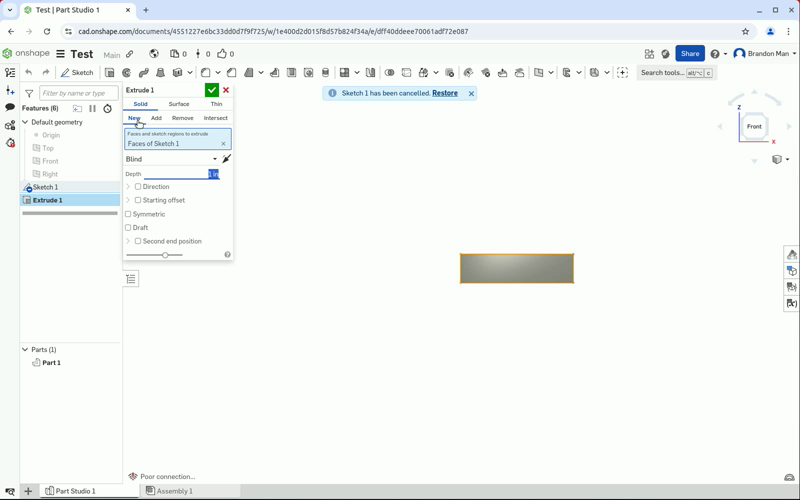
text(7.221)
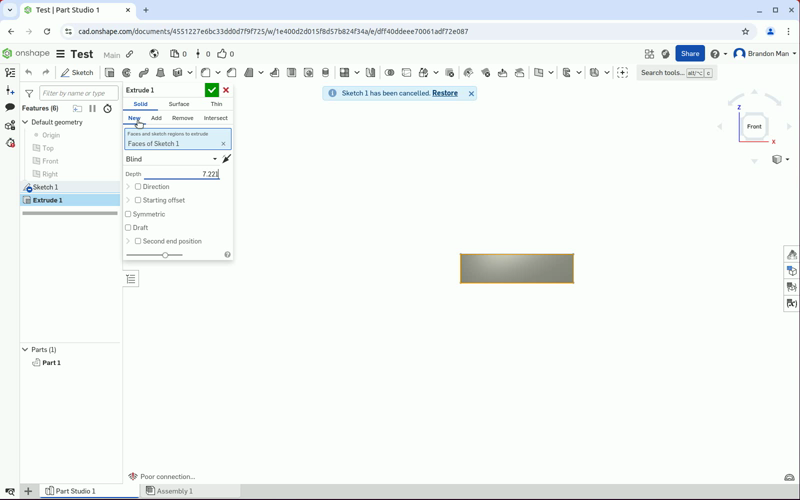
key(enter)
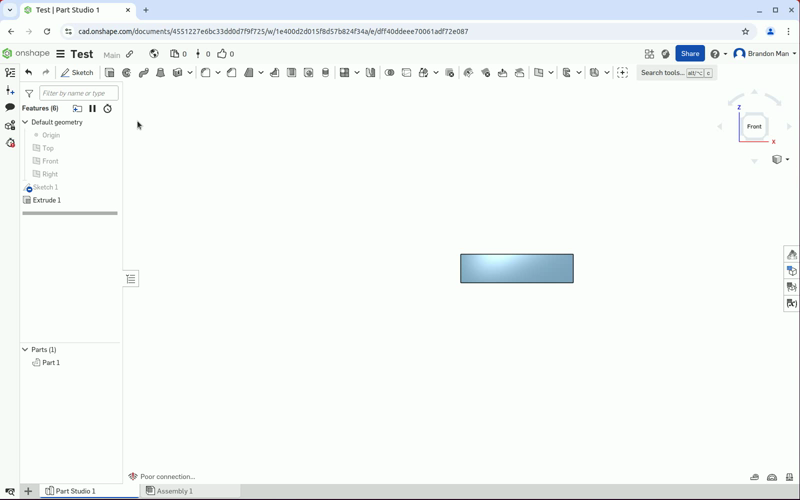
key(shift+h)
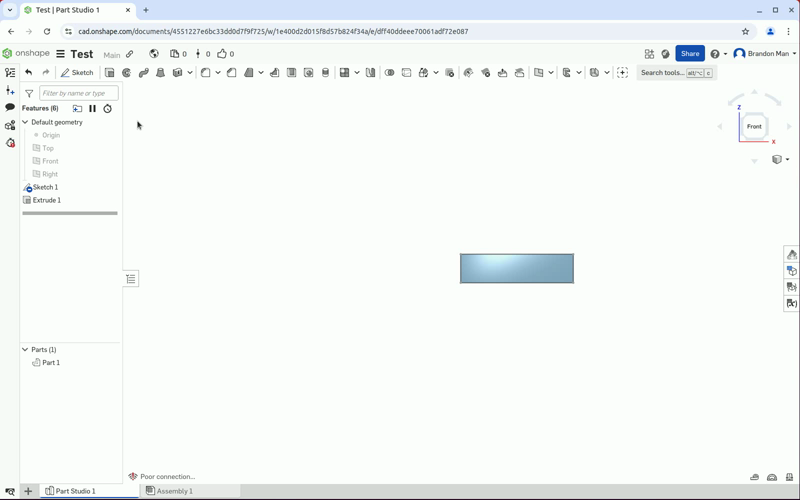
key(shift+h)
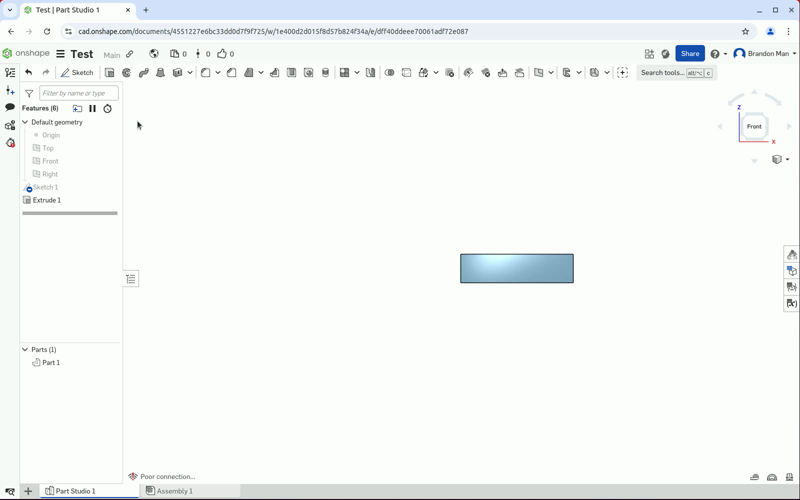
mouse_move(73, 189)
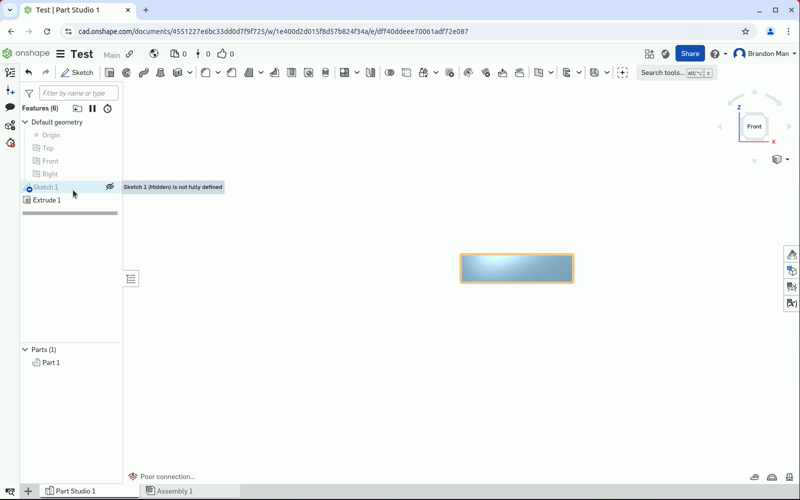
click(73, 189)
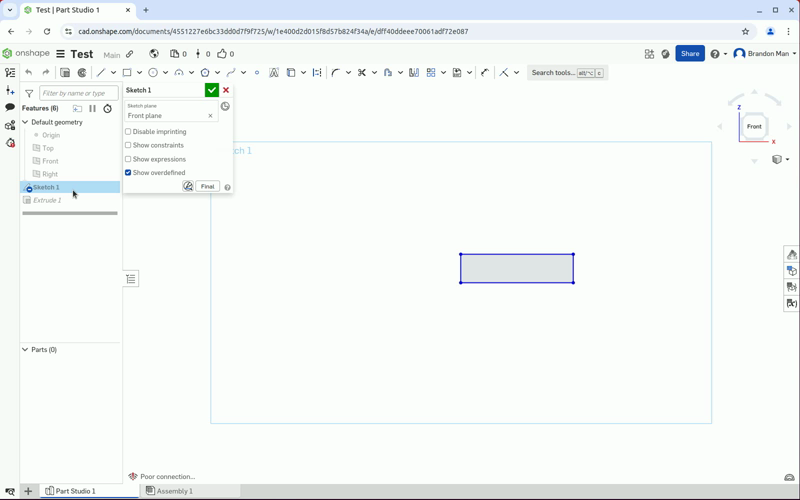
mouse_move(229, 92)
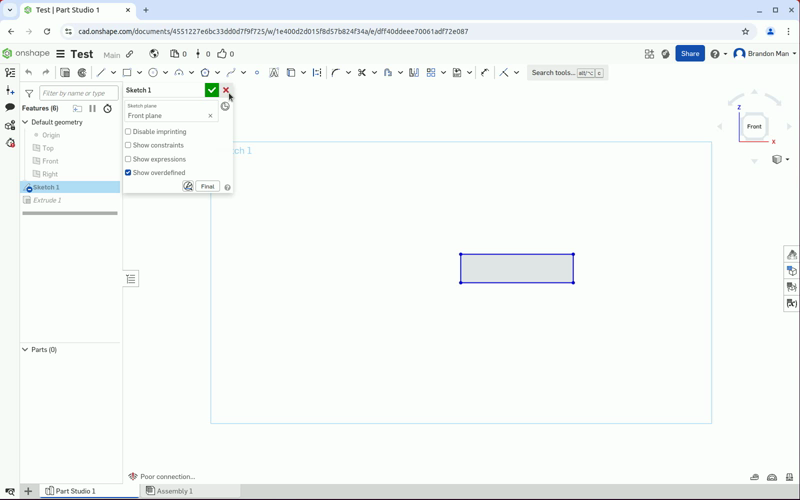
click(229, 92)
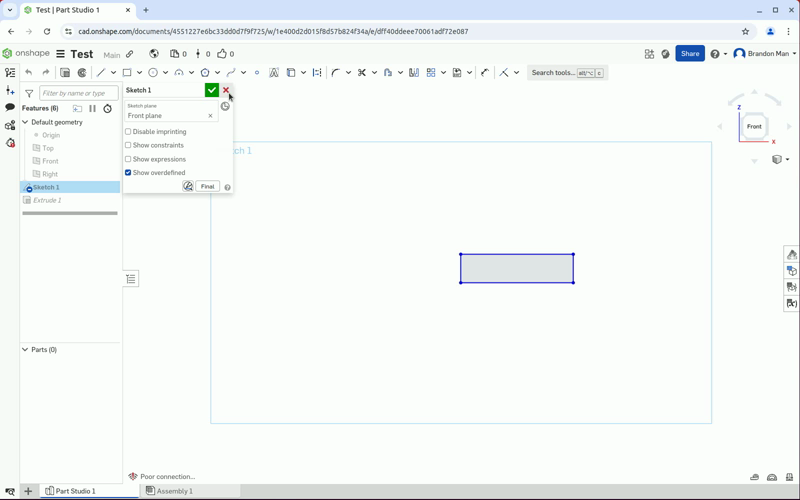
key(shift+s)
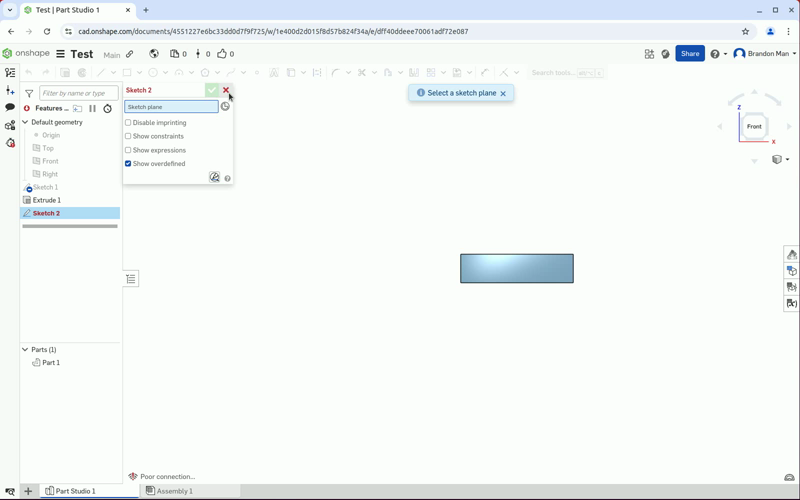
mouse_move(73, 163)
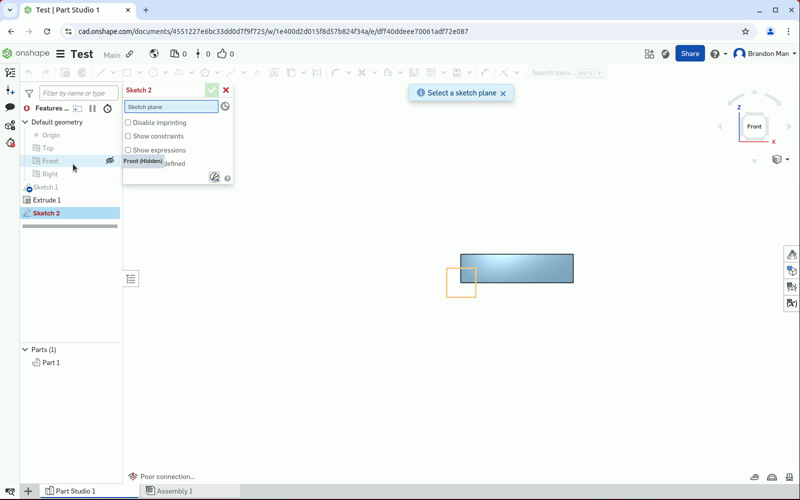
click(73, 163)
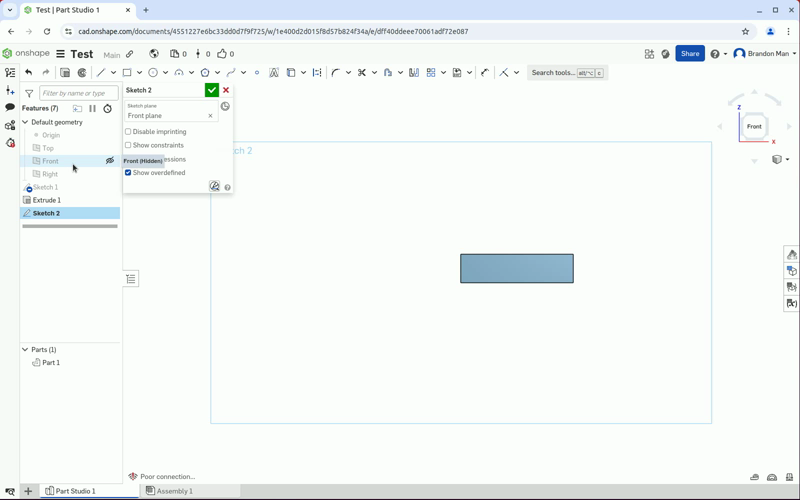
mouse_move(73, 352)
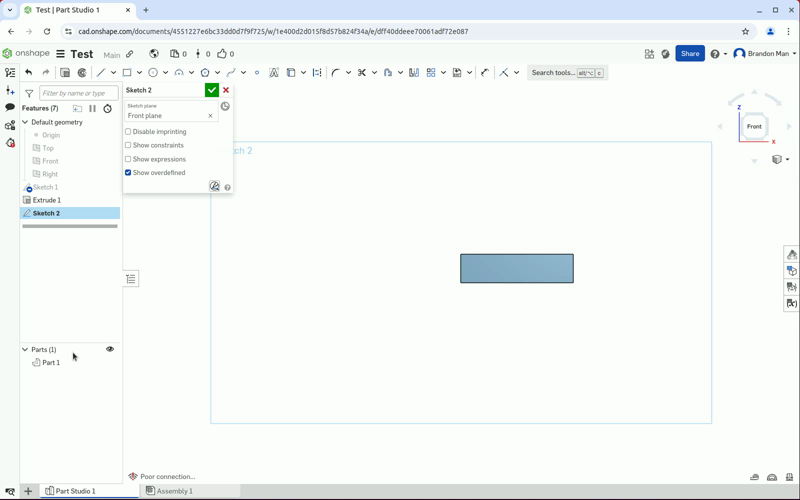
key(y)
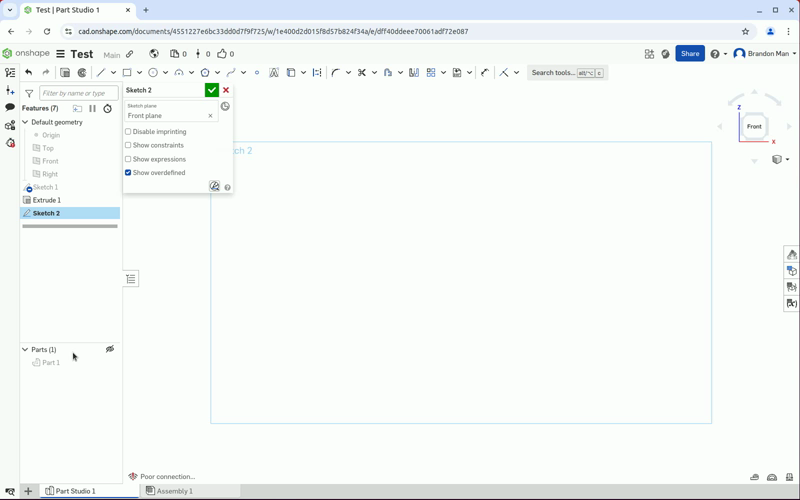
key(l)
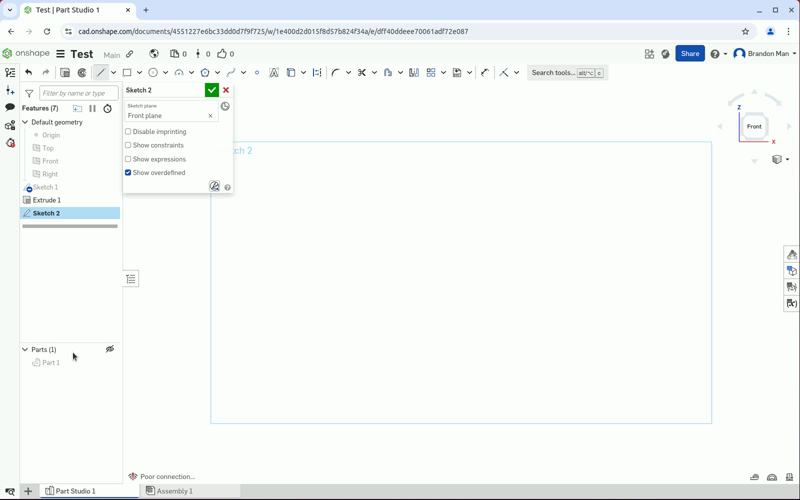
key_down(shift)
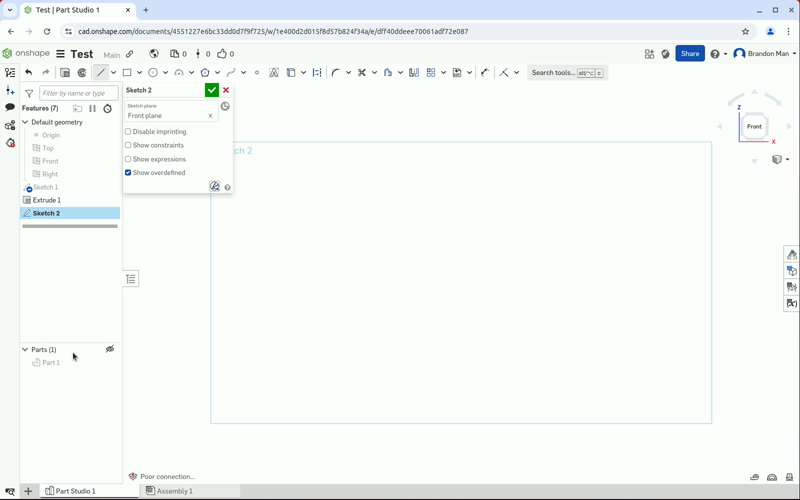
mouse_move(467, 273)
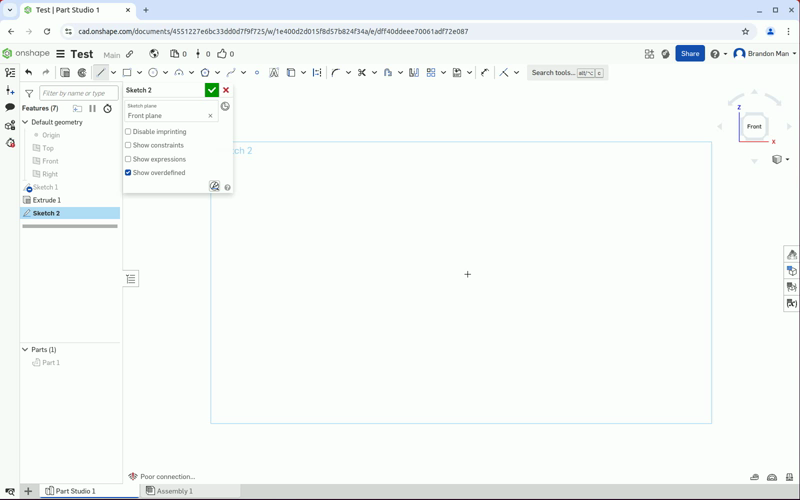
click(467, 273)
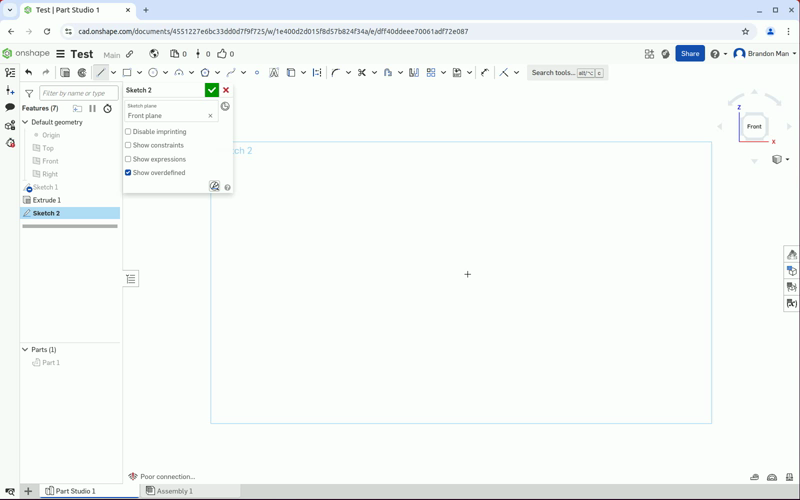
key_up(shift)
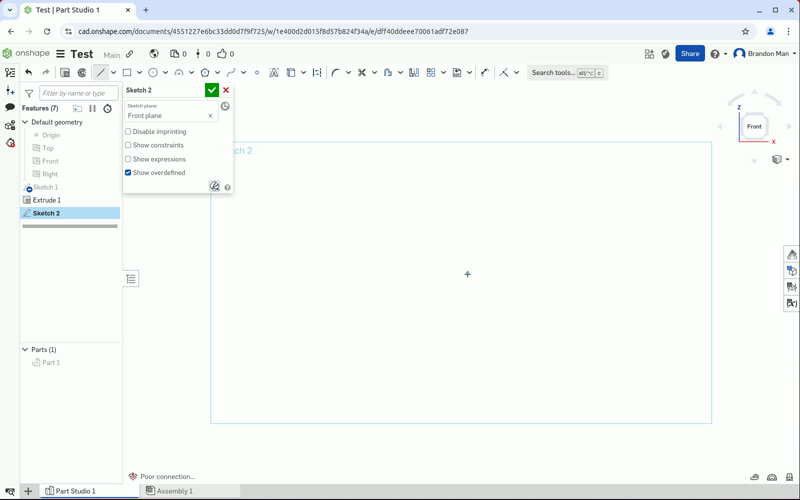
key_down(shift)
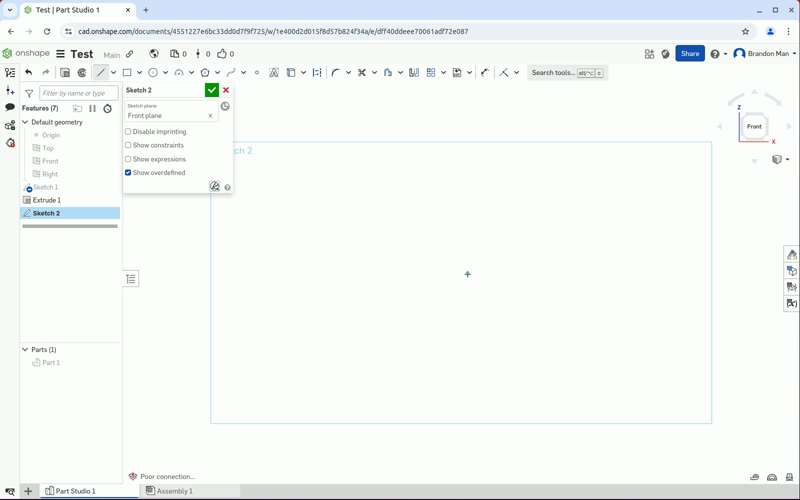
mouse_move(566, 273)
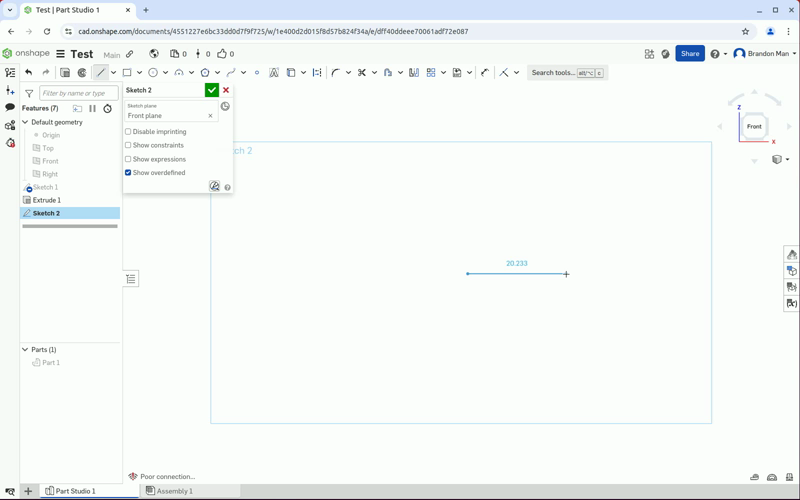
click(566, 273)
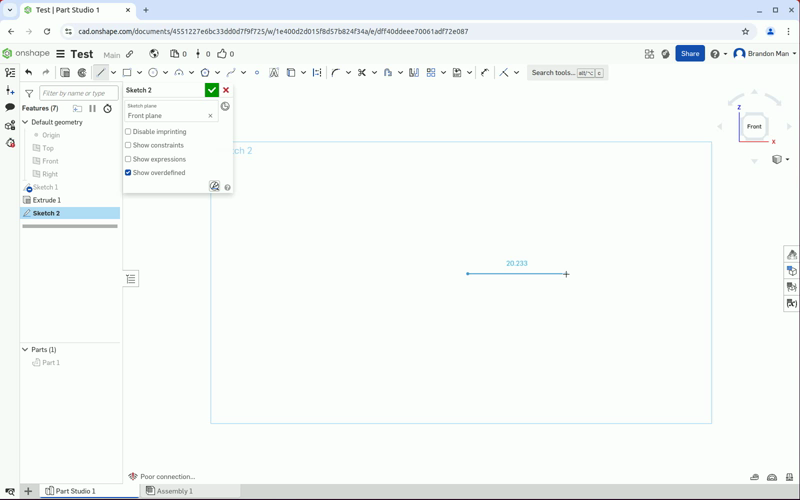
key_up(shift)
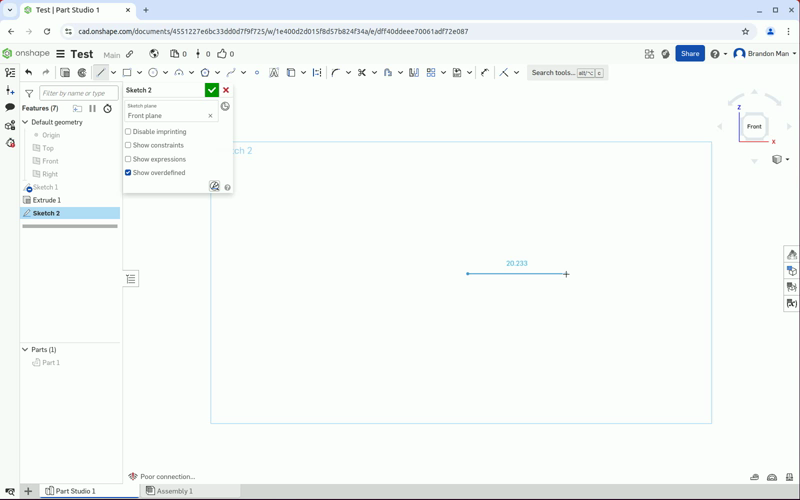
key_down(shift)
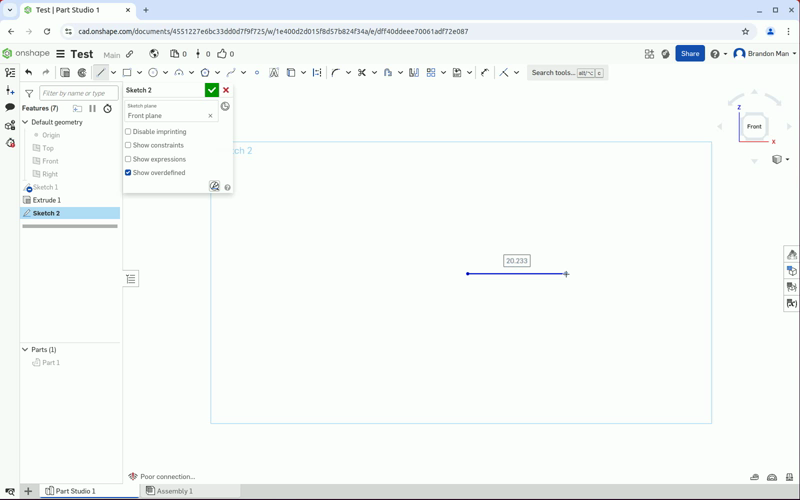
mouse_move(589, 273)
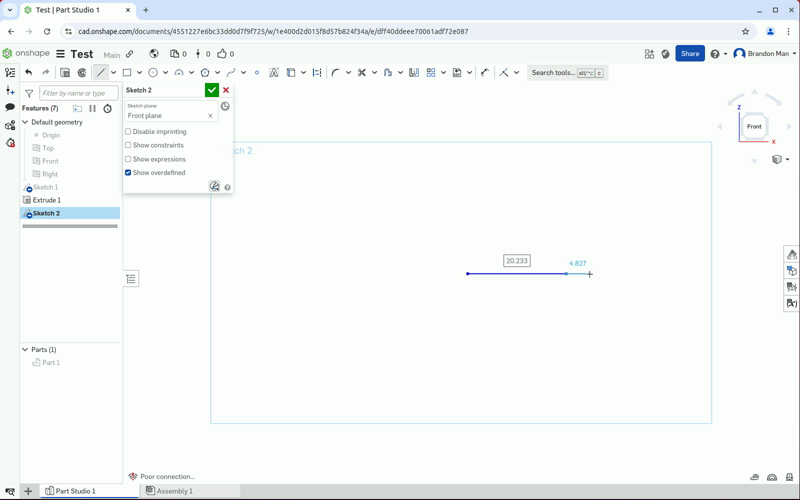
mouse_move(566, 259)
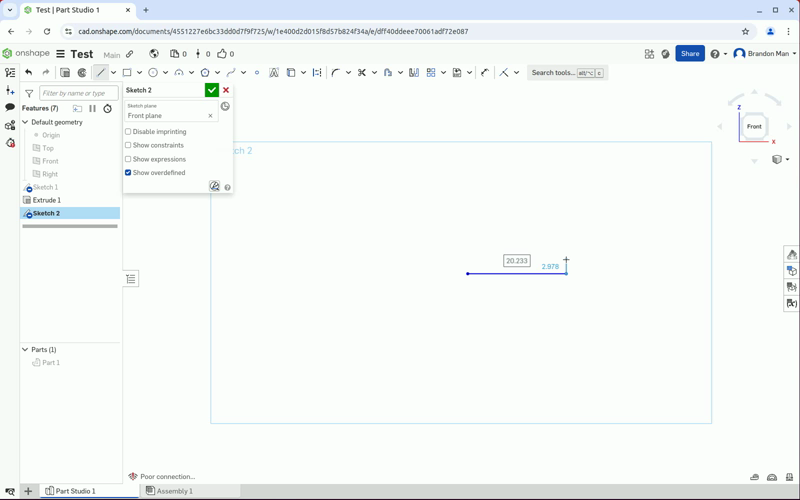
click(566, 259)
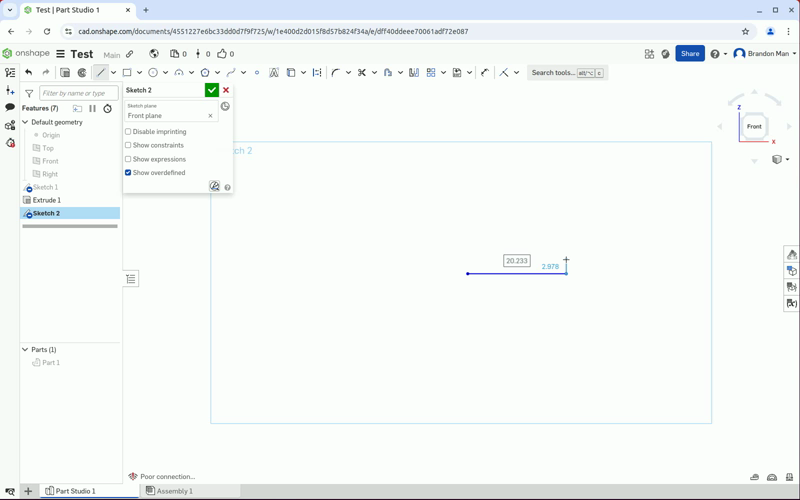
key_up(shift)
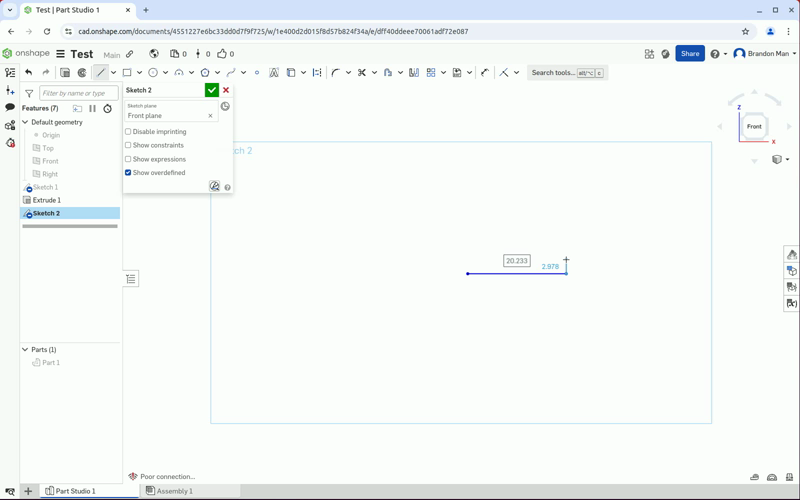
key_down(shift)
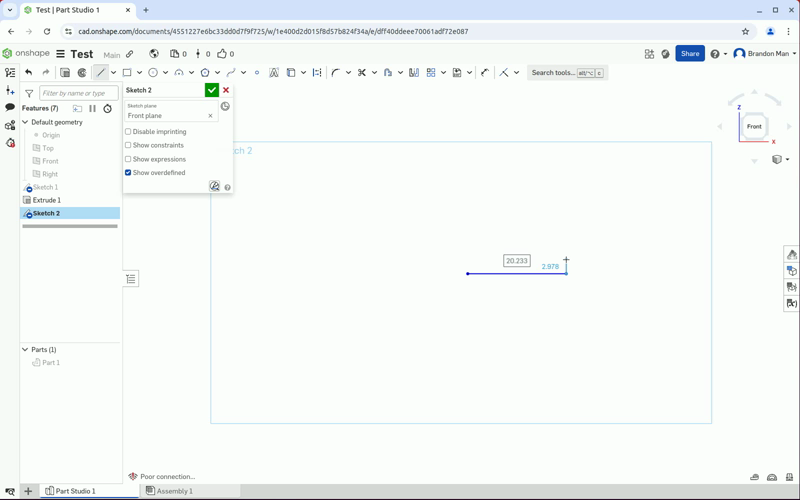
mouse_move(467, 259)
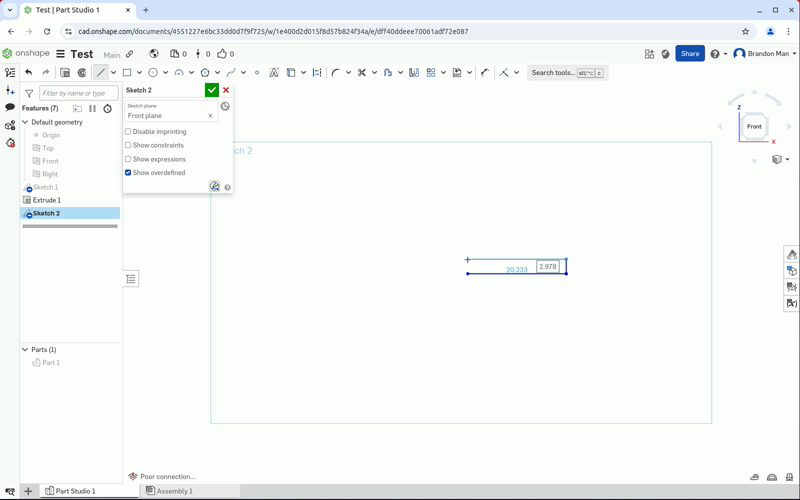
click(467, 259)
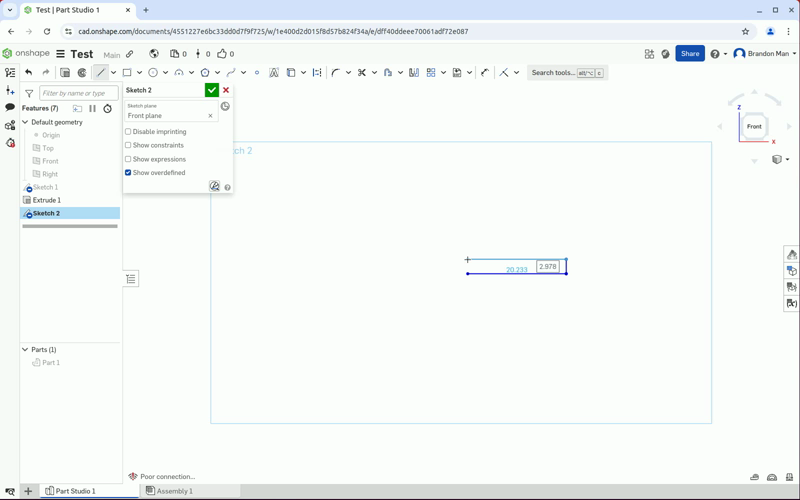
key_up(shift)
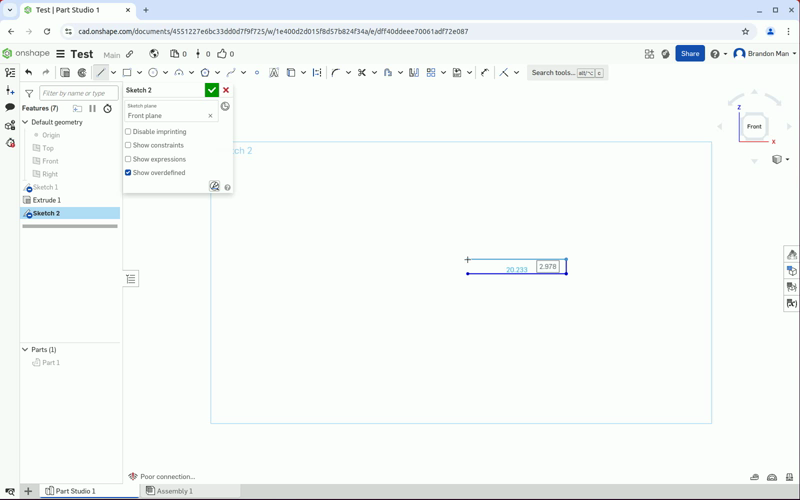
mouse_move(497, 259)
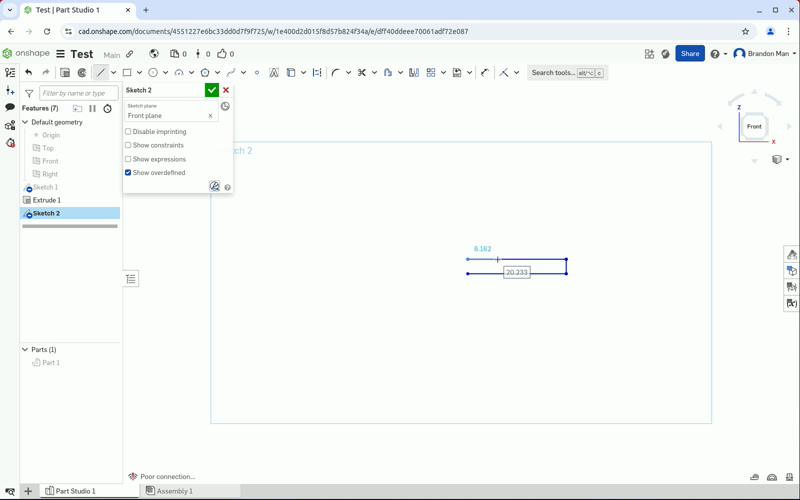
key_down(shift)
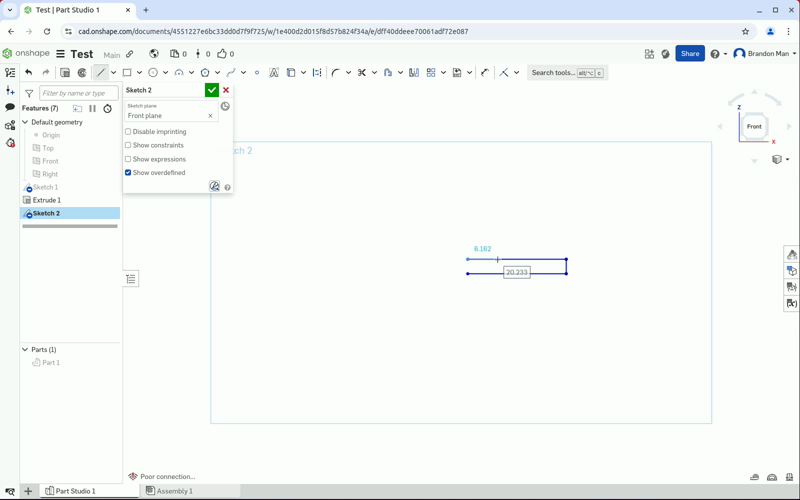
mouse_move(467, 273)
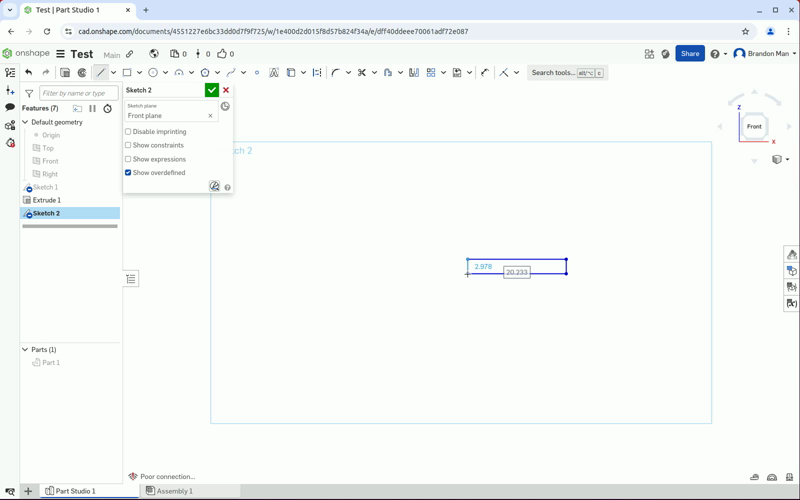
key_up(shift)
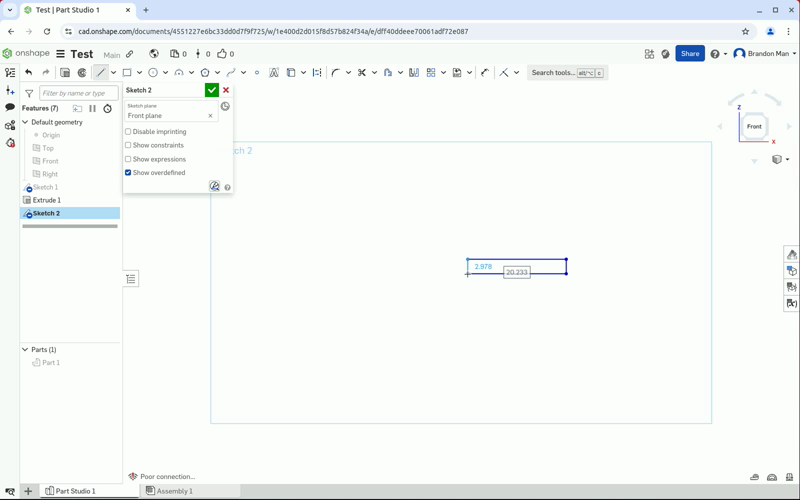
click(467, 273)
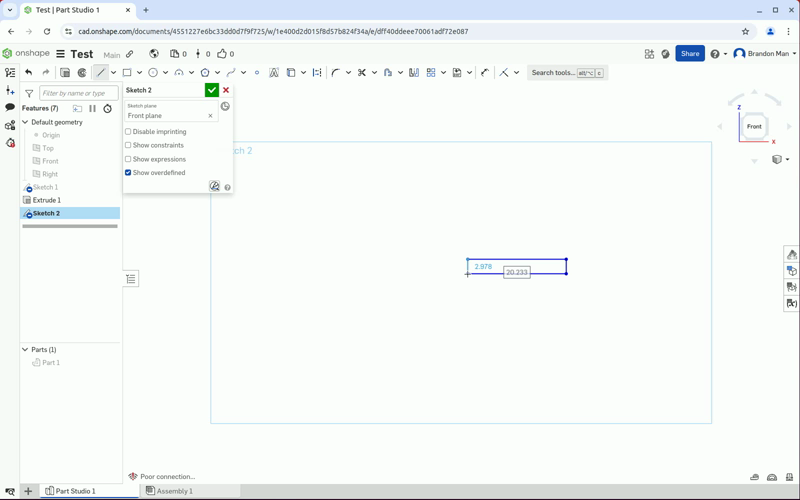
key(esc)
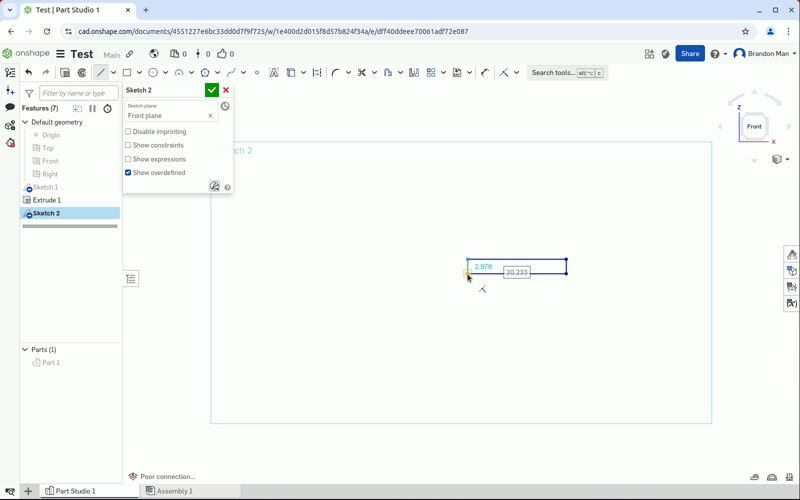
mouse_move(523, 263)
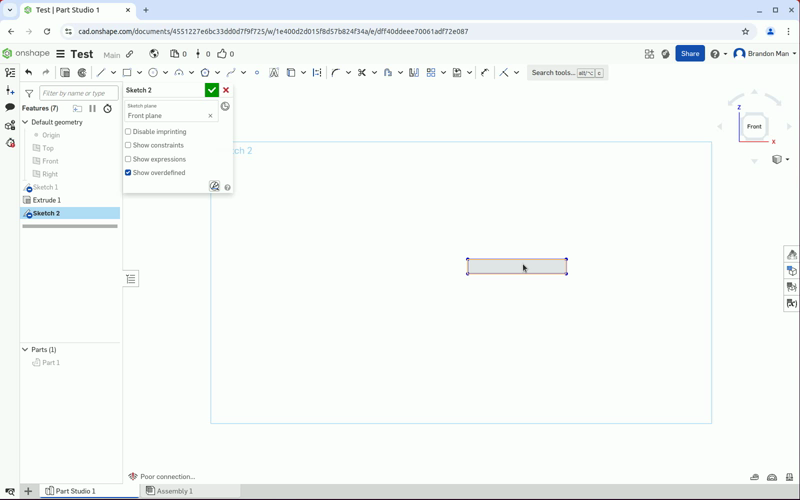
scroll(6)
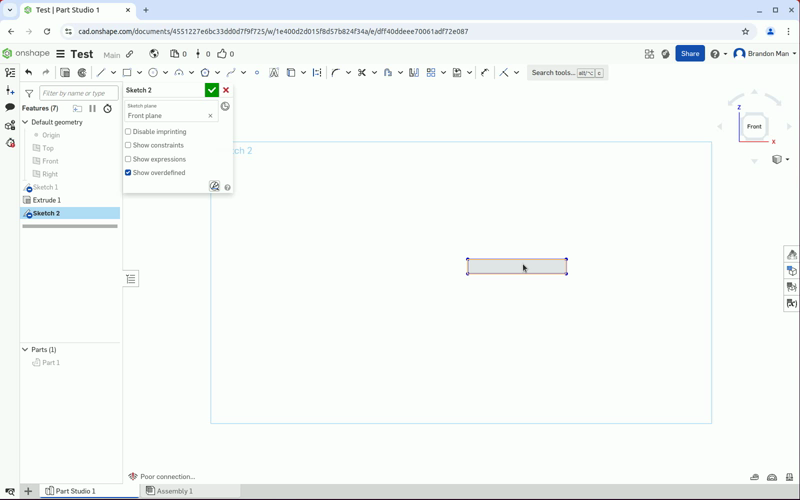
scroll(6)
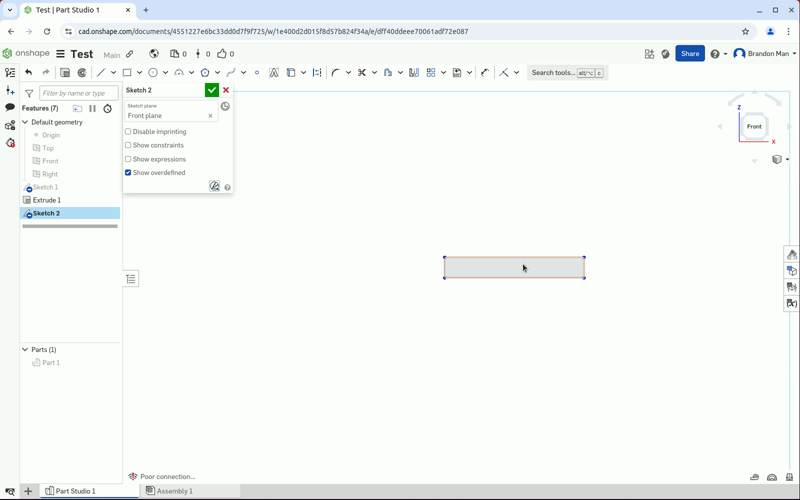
scroll(6)
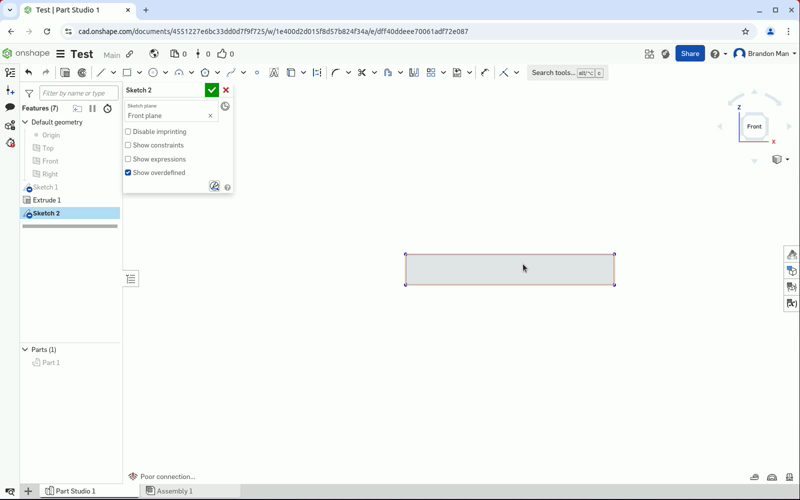
scroll(6)
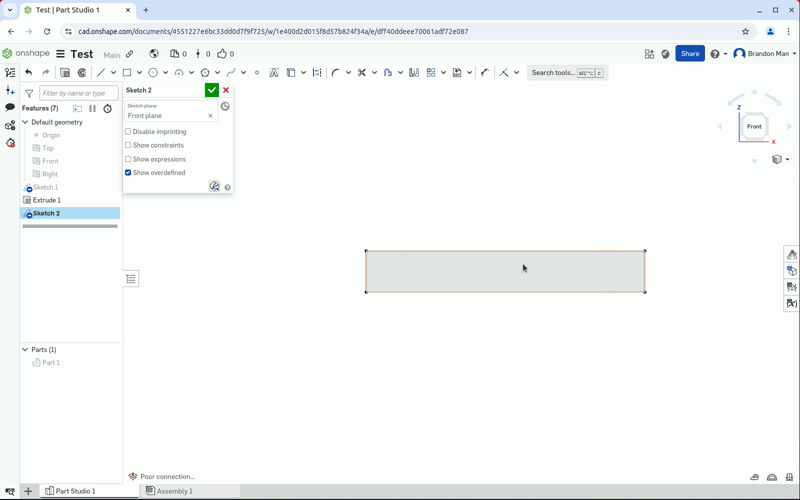
scroll(6)
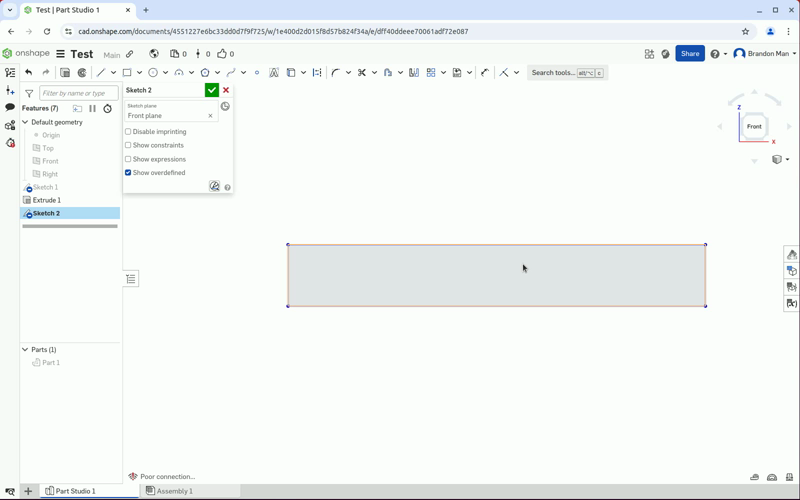
scroll(6)
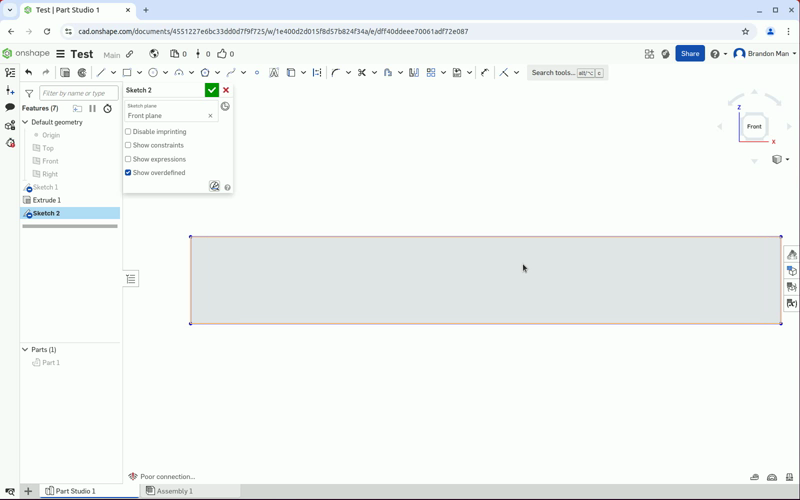
scroll(6)
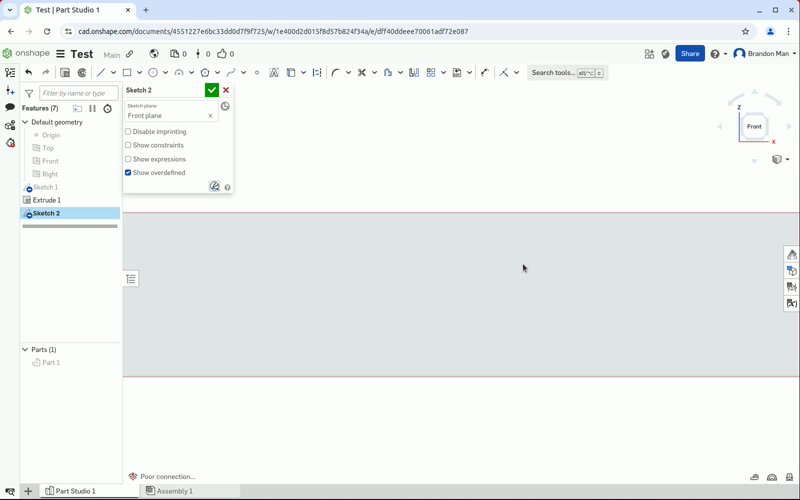
click(523, 263)
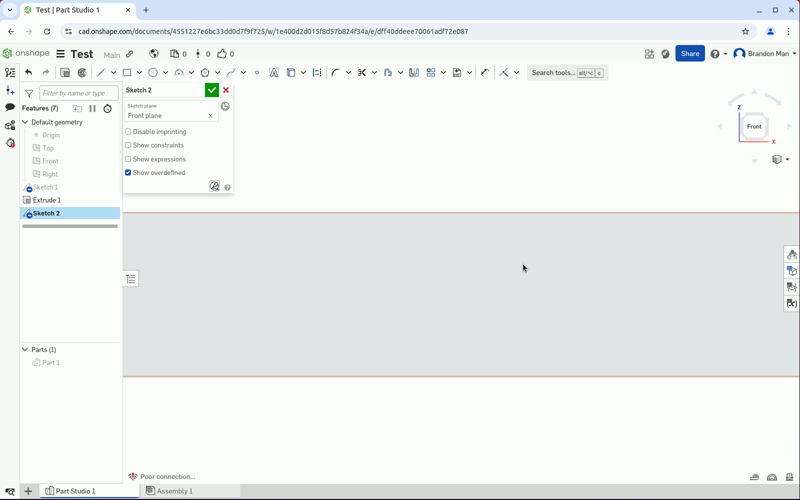
scroll(-6)
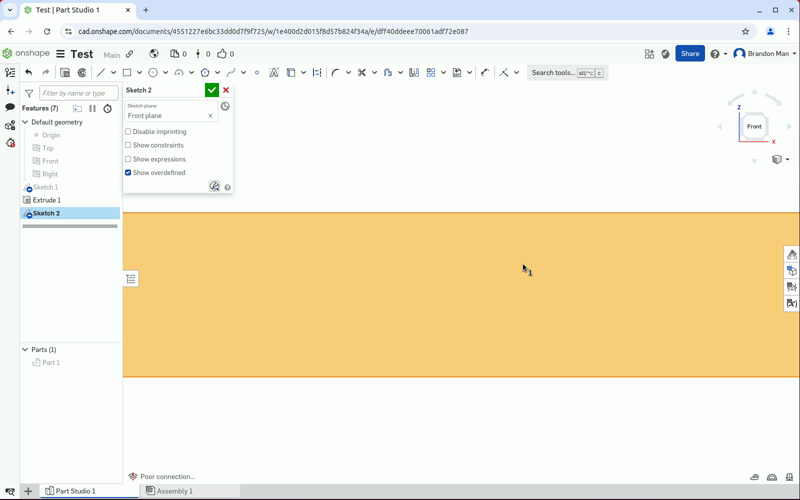
scroll(-6)
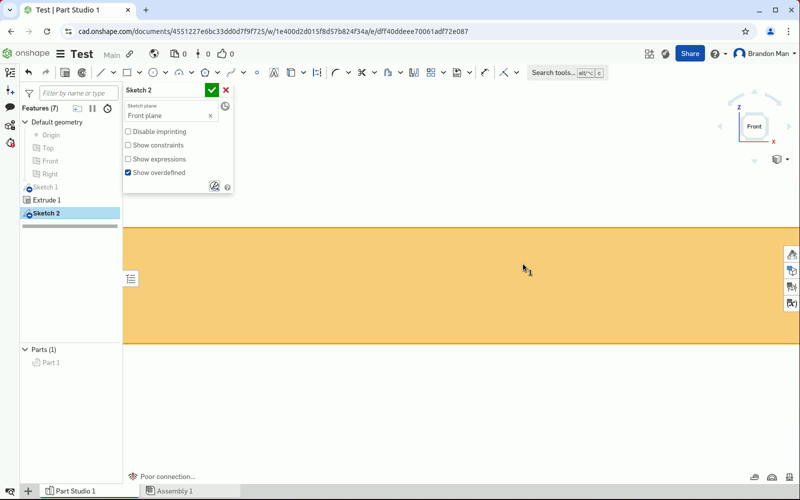
scroll(-6)
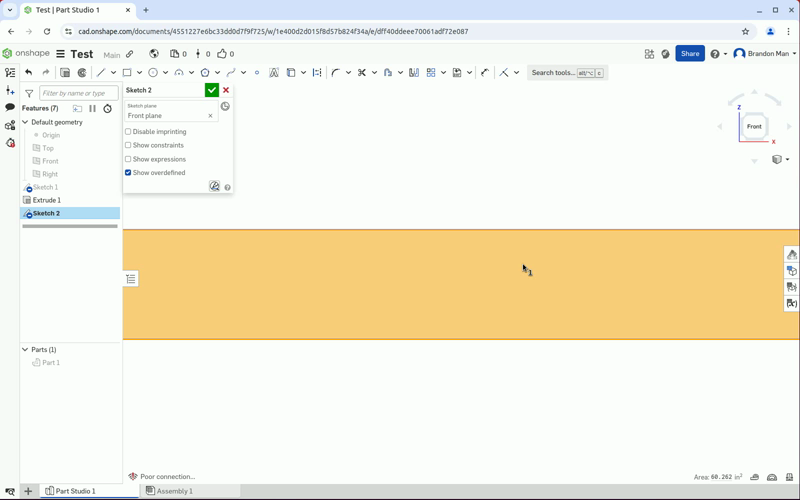
scroll(-6)
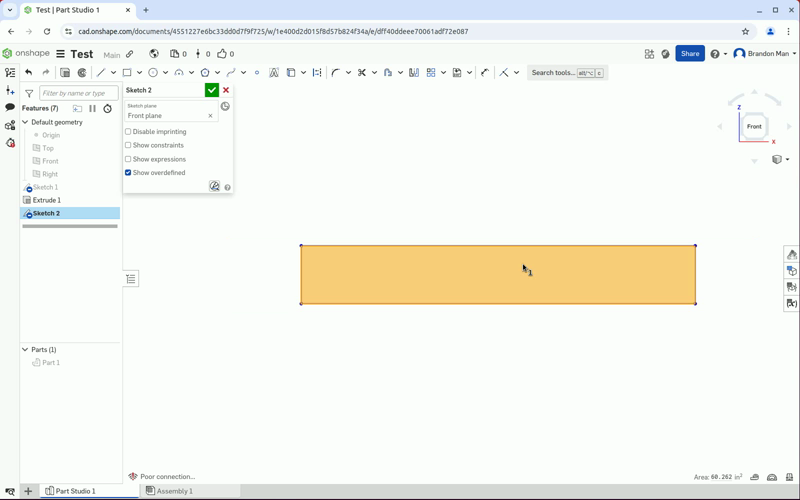
scroll(-6)
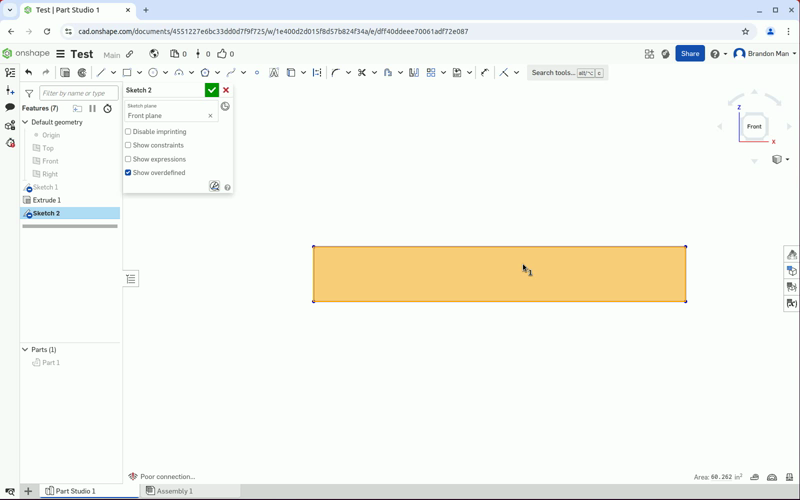
scroll(-6)
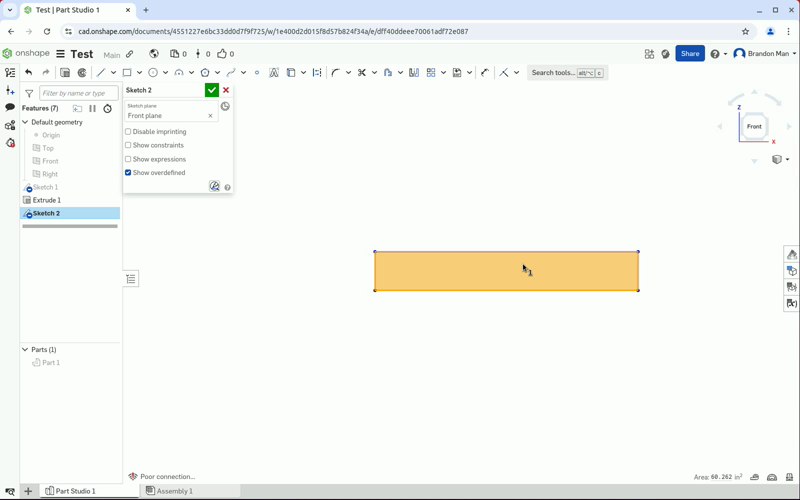
scroll(-6)
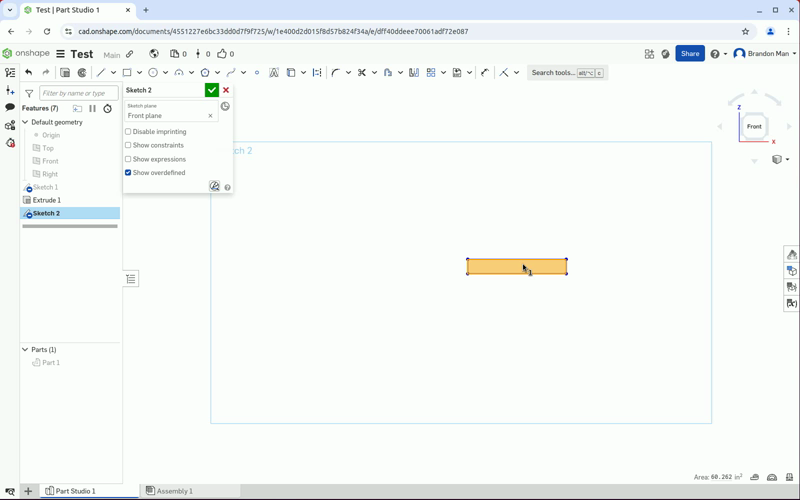
mouse_move(73, 352)
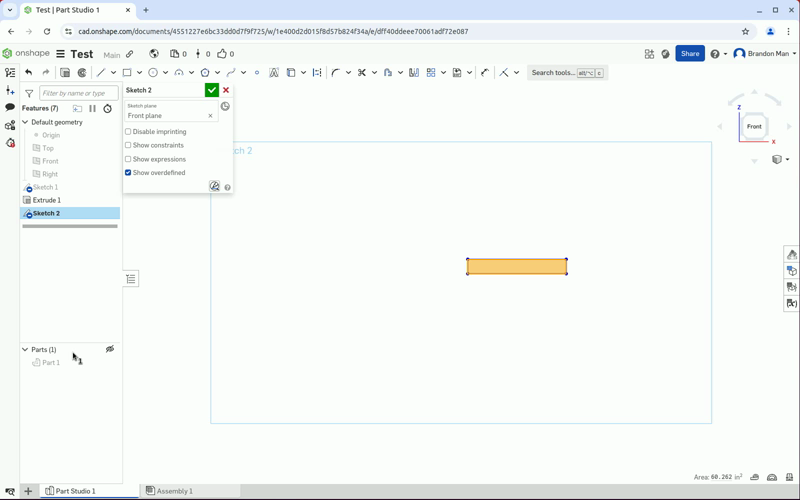
key(shift+y)
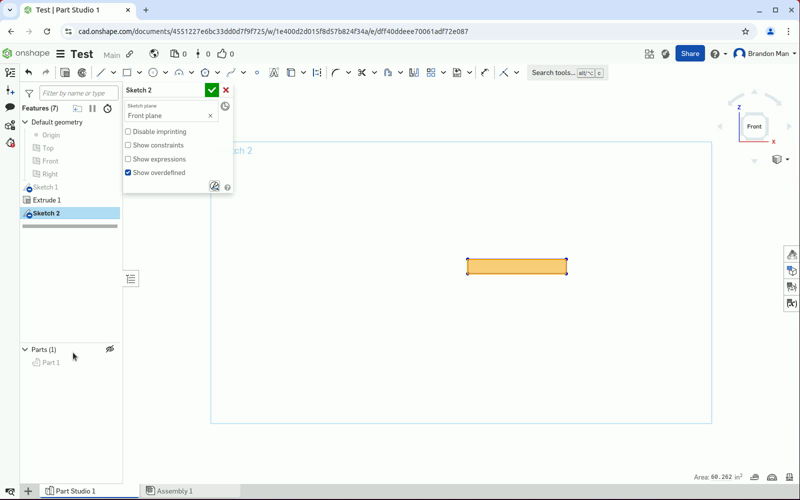
key(shift+e)
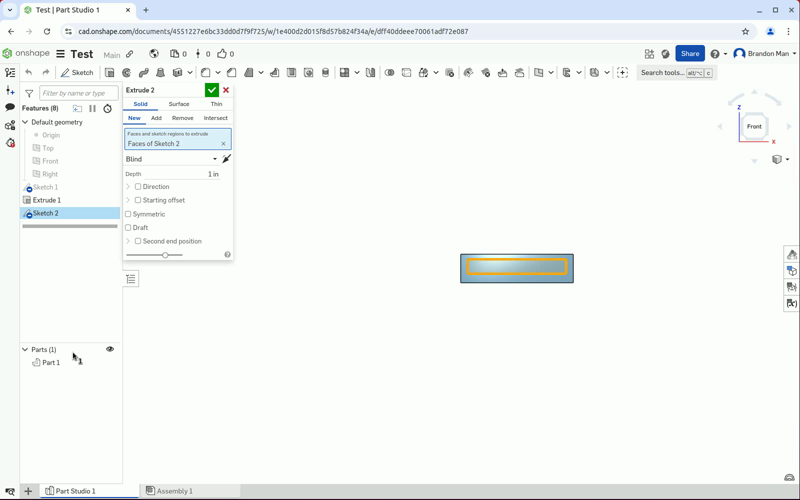
mouse_move(143, 106)
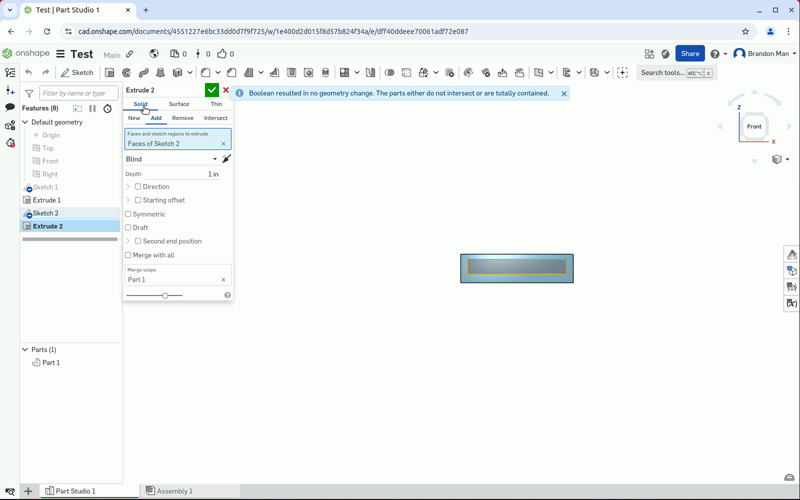
click(143, 106)
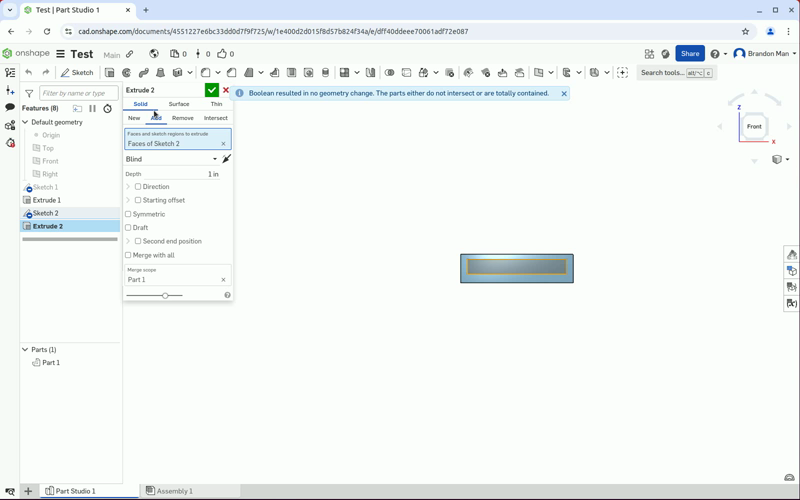
mouse_move(186, 120)
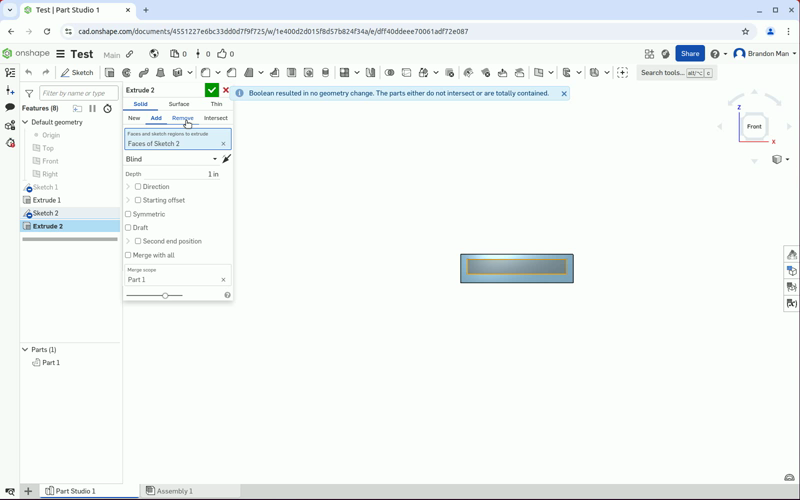
click(186, 120)
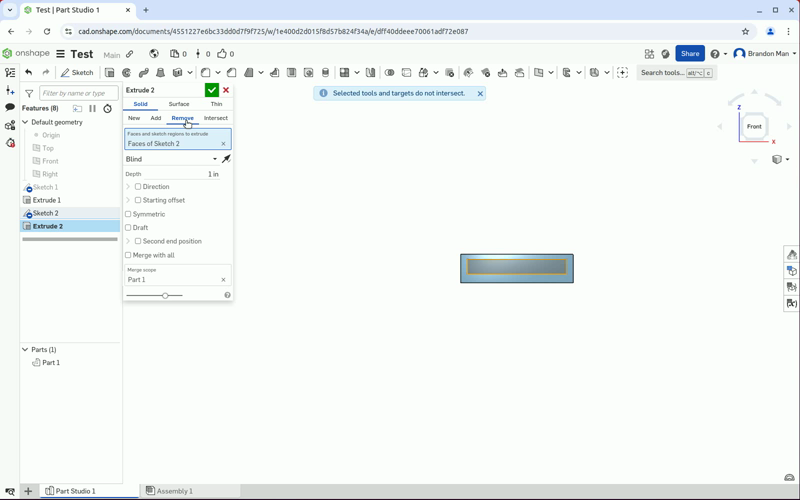
key(tab, 4)
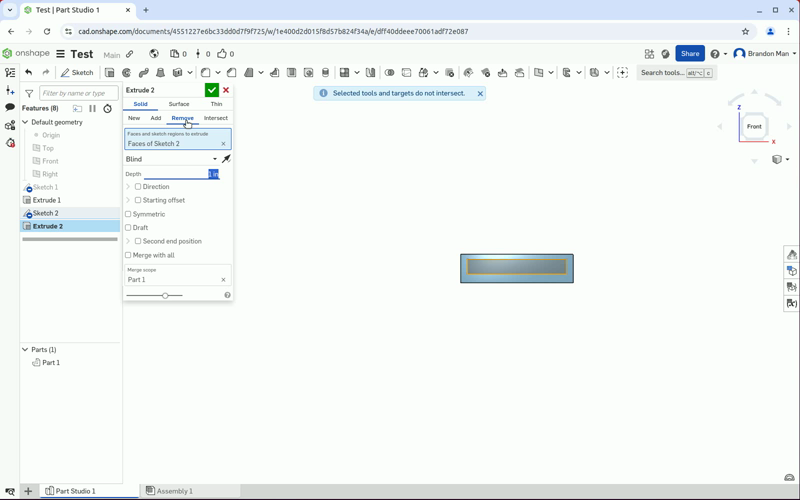
text(5.777)
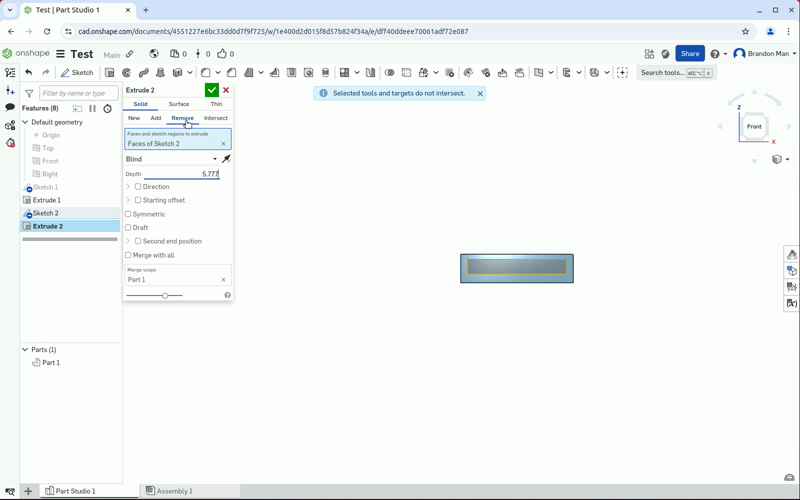
key(tab, 6)
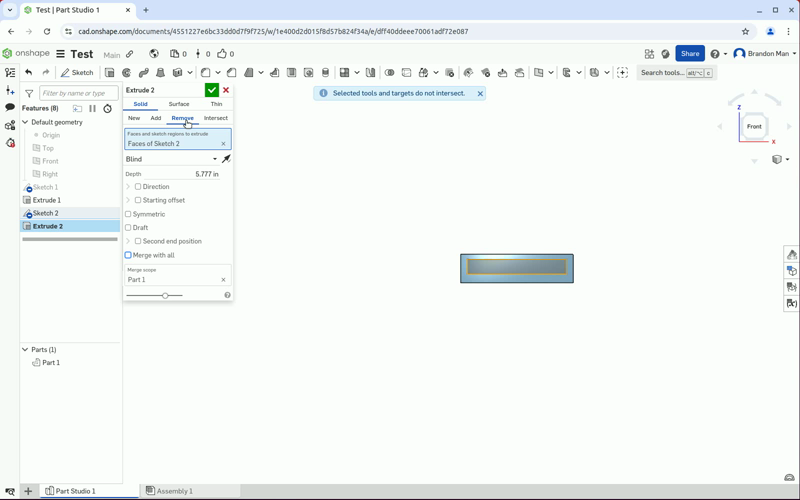
key(space)
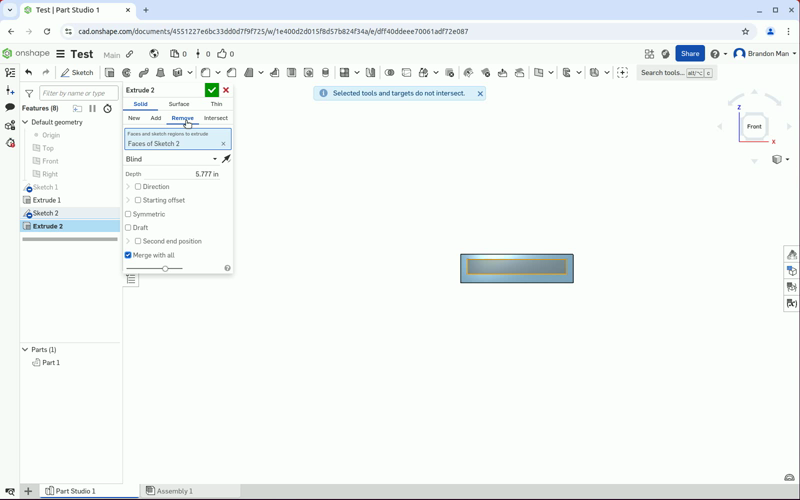
key(enter)
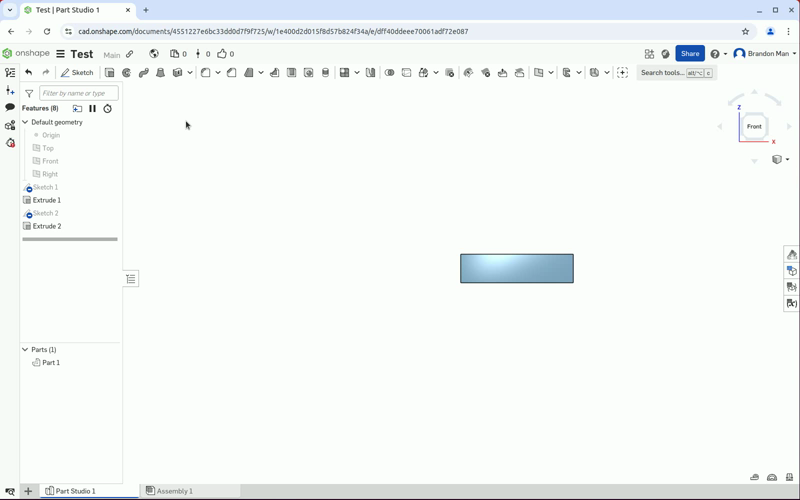
key(shift+h)
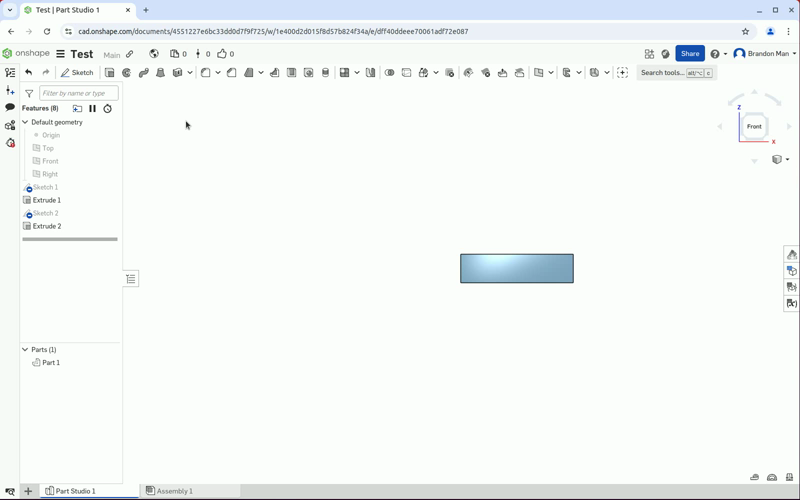
key(shift+h)
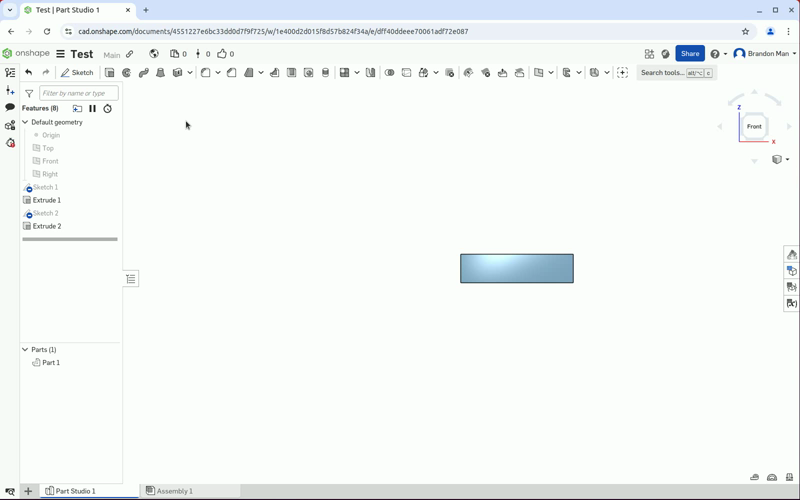
mouse_move(73, 189)
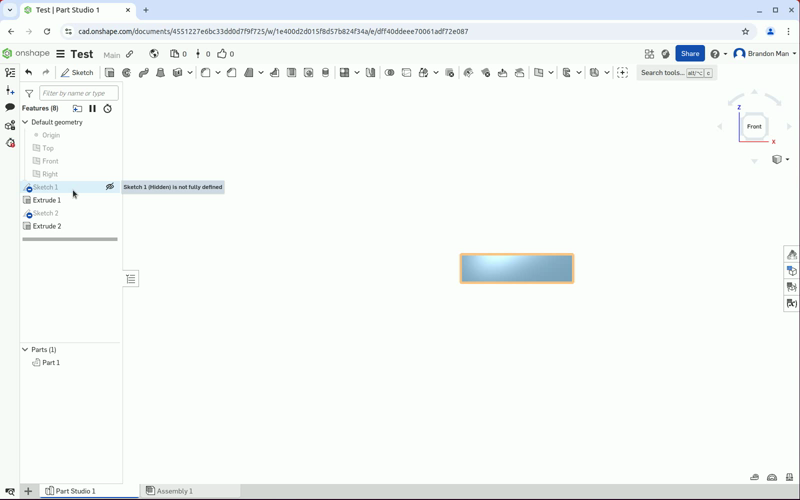
click(73, 189)
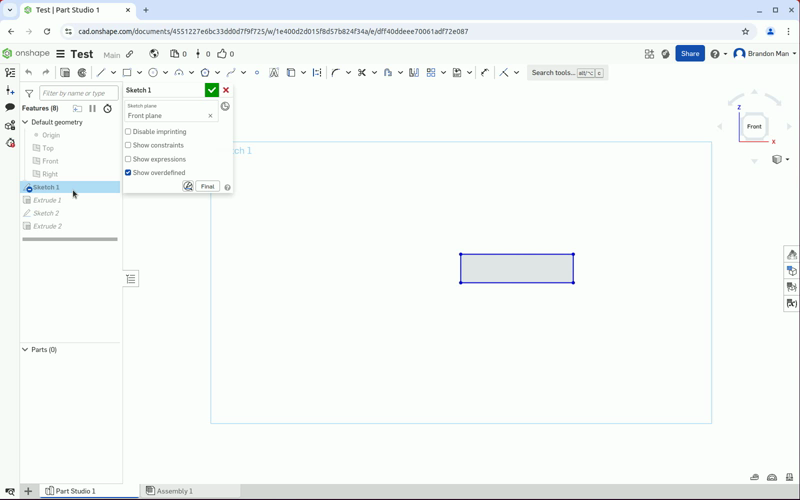
mouse_move(229, 92)
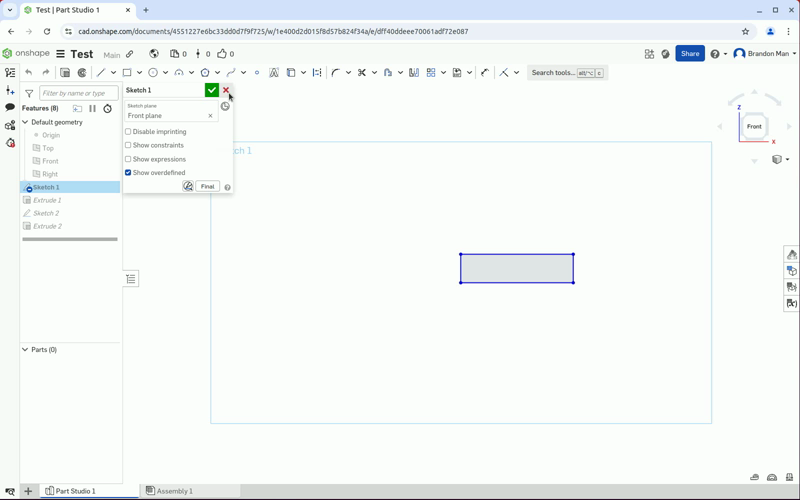
click(229, 92)
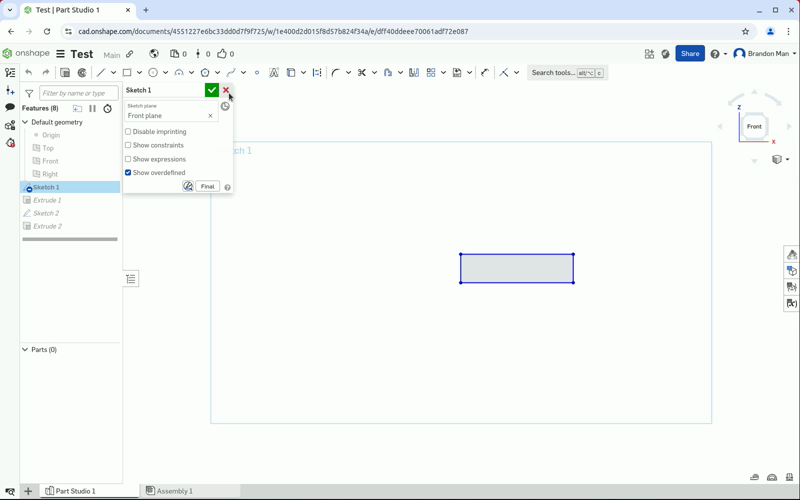
key(shift+s)
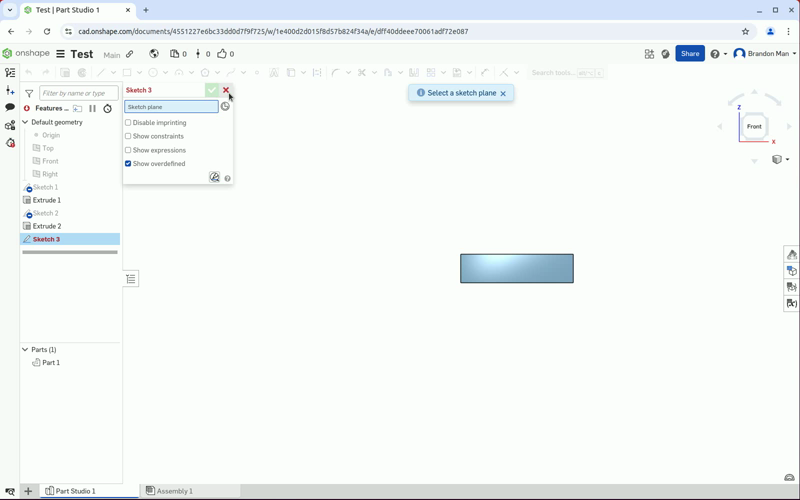
mouse_move(73, 163)
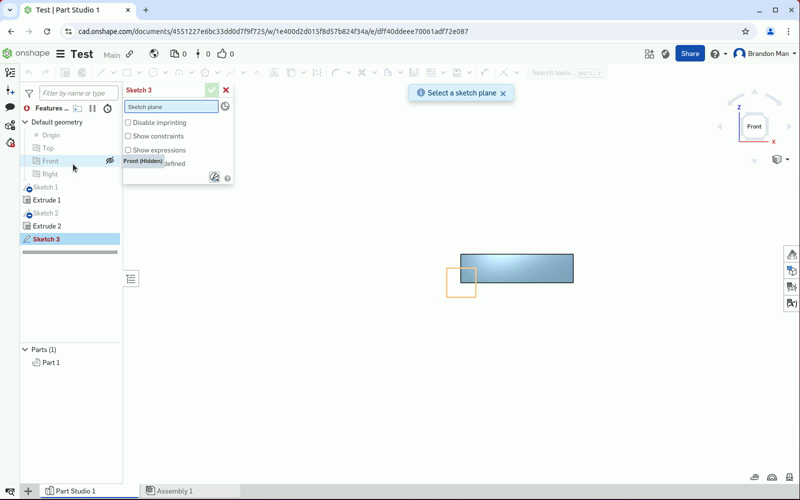
click(73, 163)
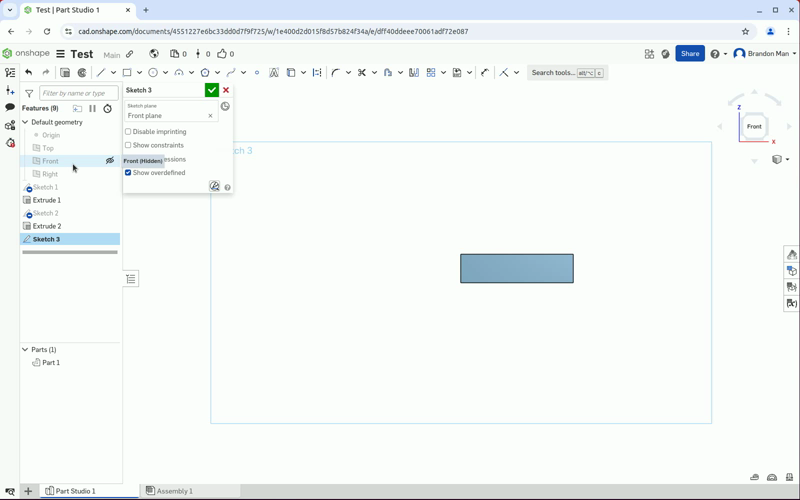
mouse_move(73, 352)
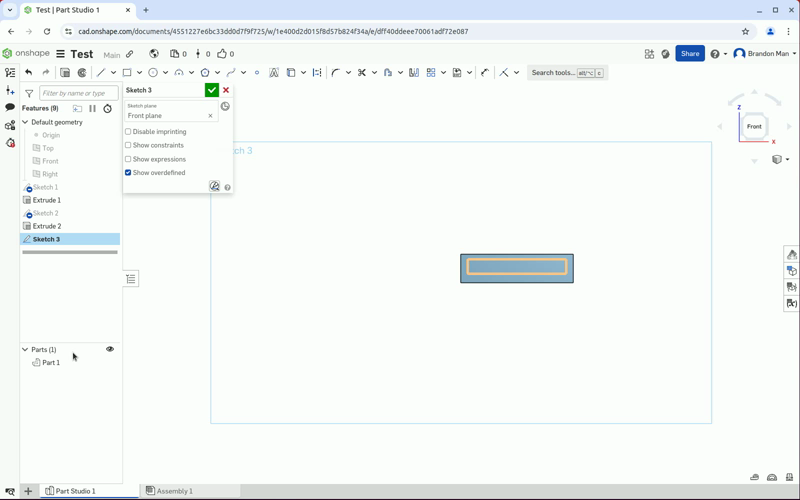
key(y)
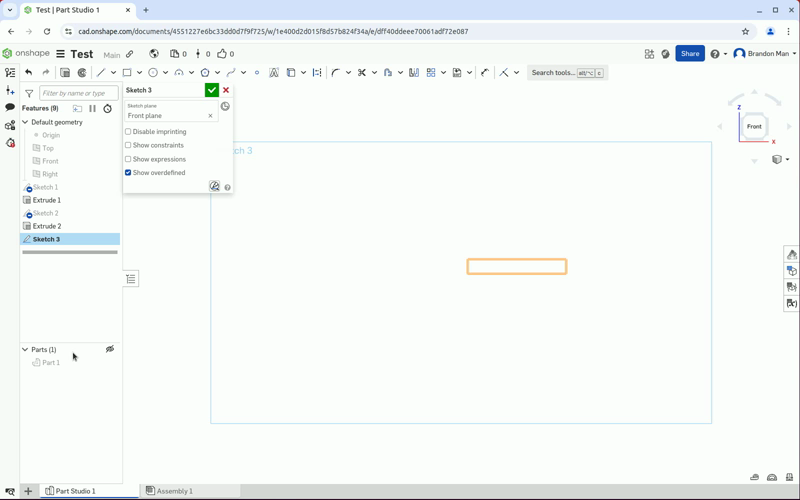
key(l)
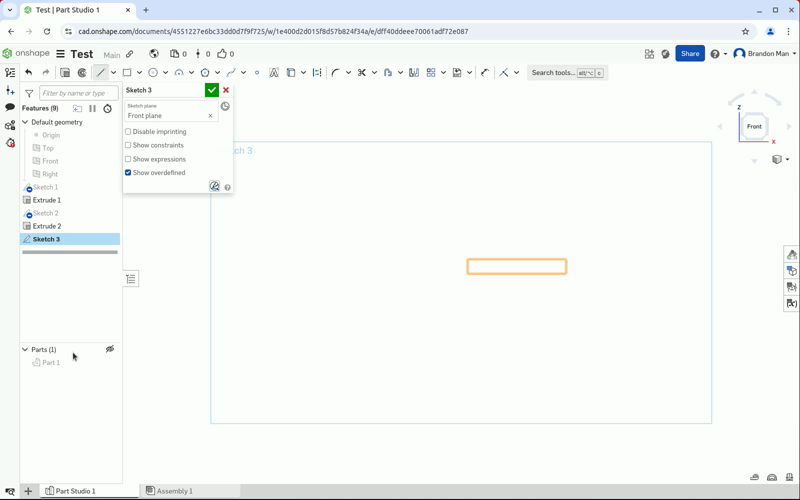
key_down(shift)
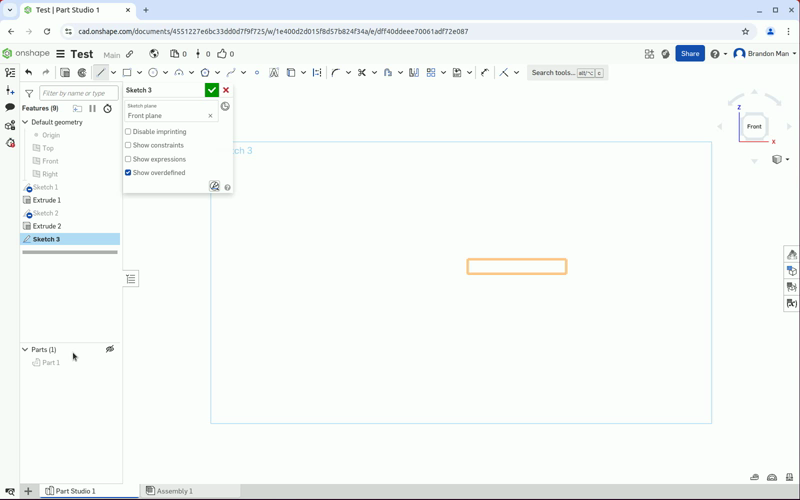
mouse_move(467, 273)
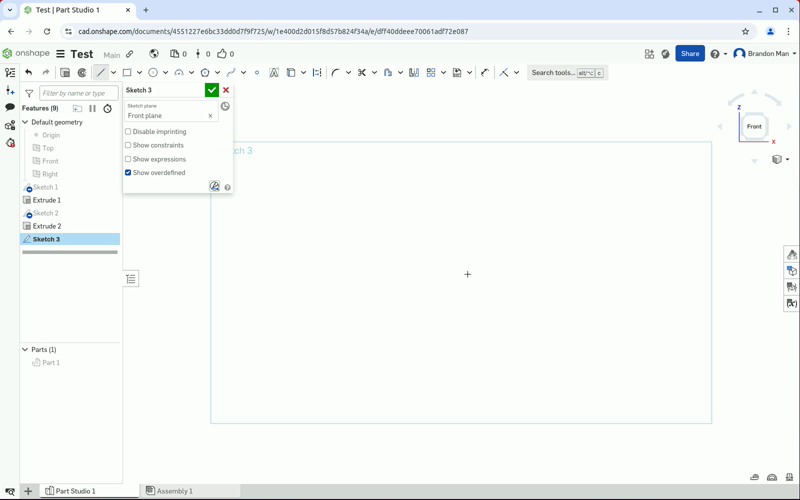
click(467, 273)
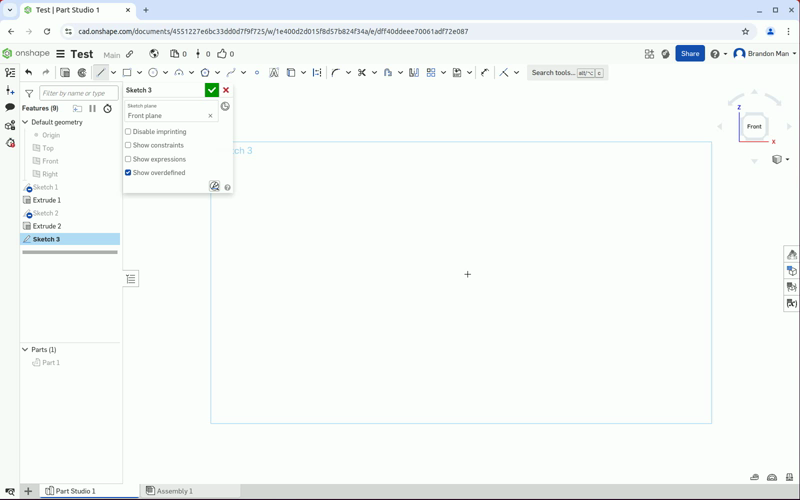
key_up(shift)
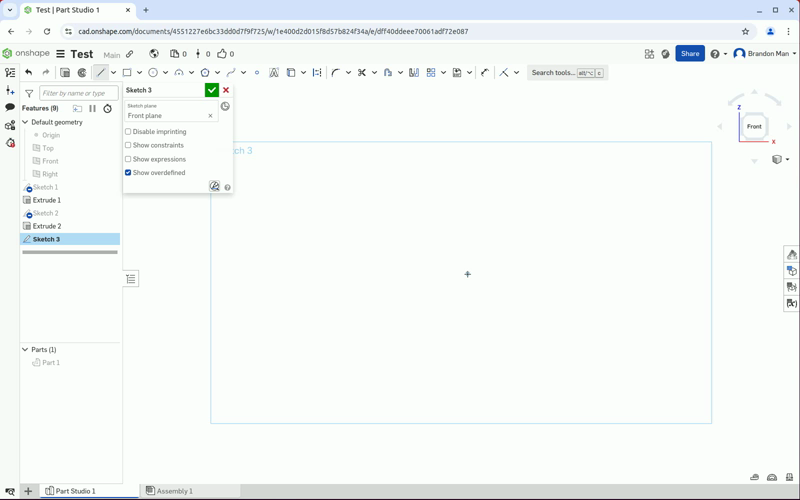
key_down(shift)
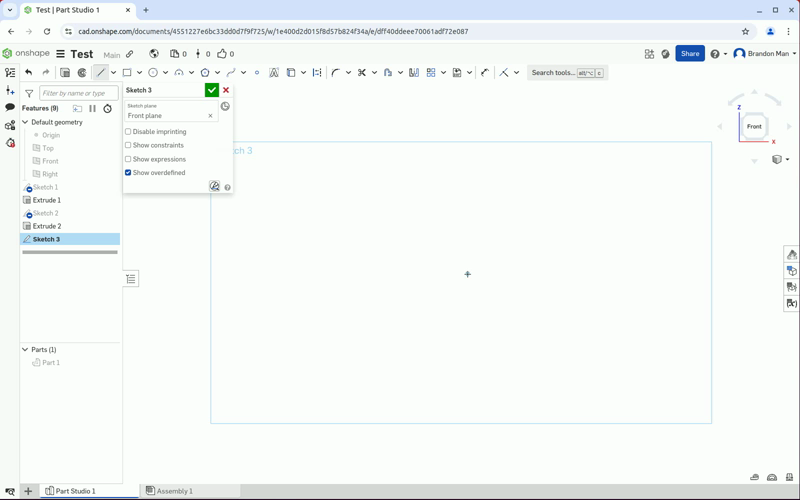
mouse_move(566, 273)
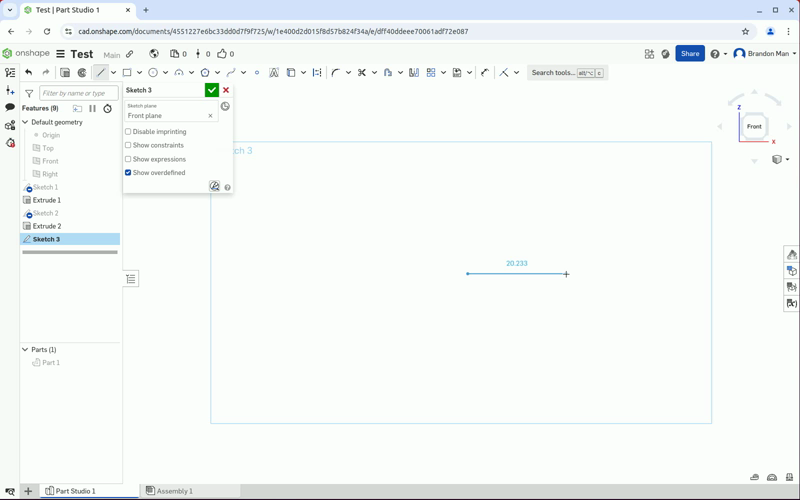
click(566, 273)
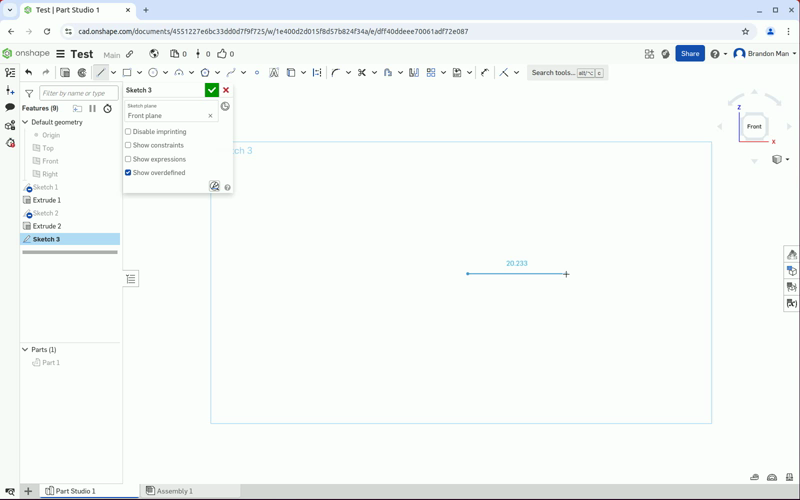
key_up(shift)
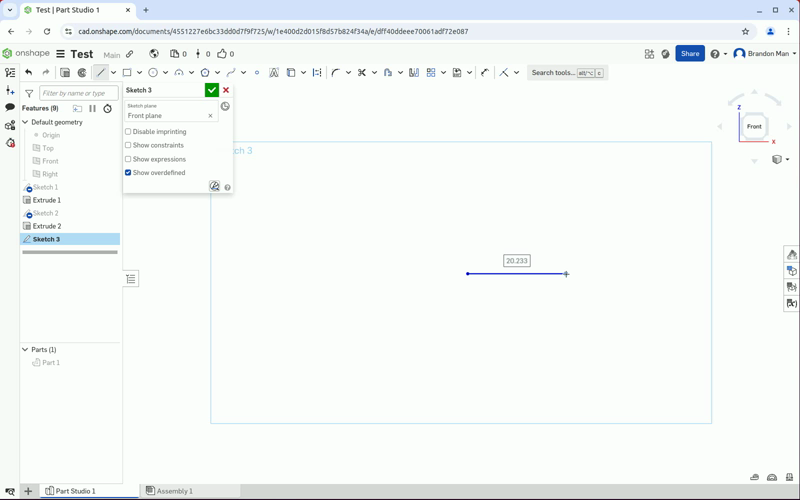
key_down(shift)
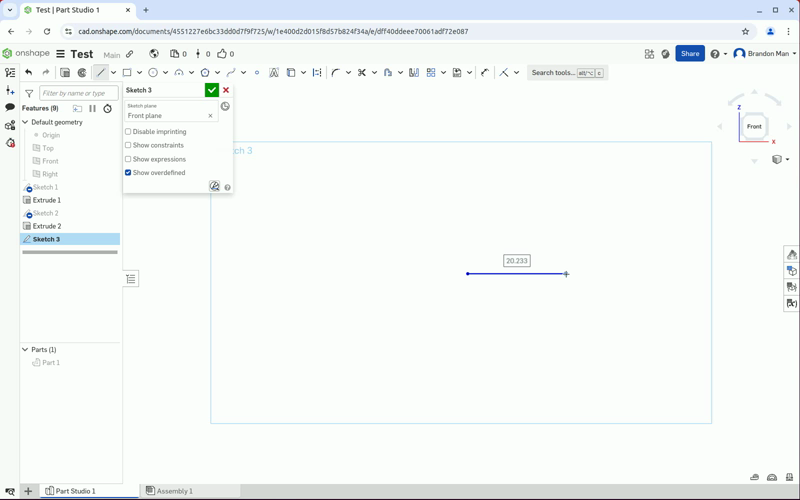
mouse_move(589, 273)
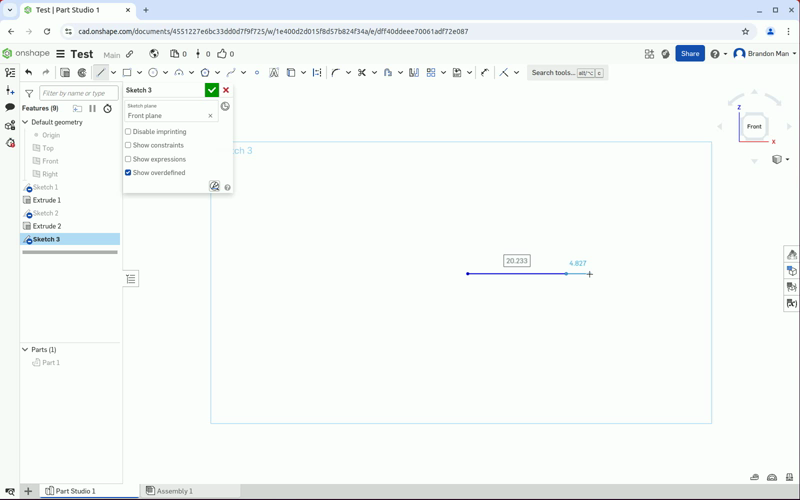
mouse_move(566, 259)
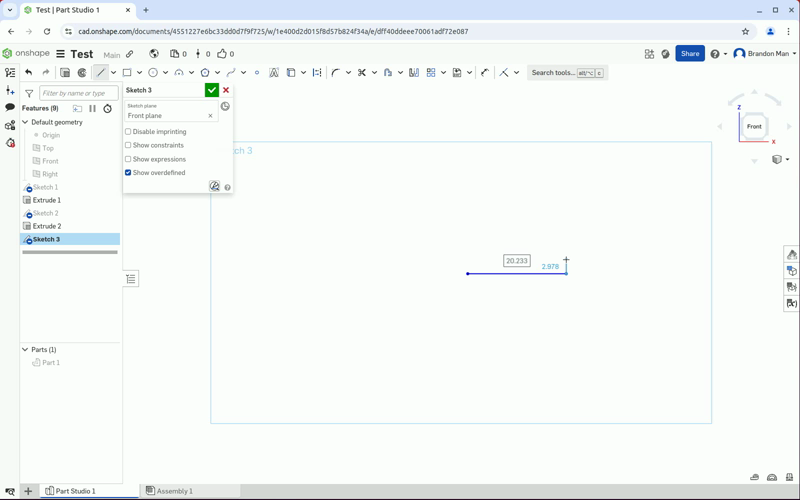
click(566, 259)
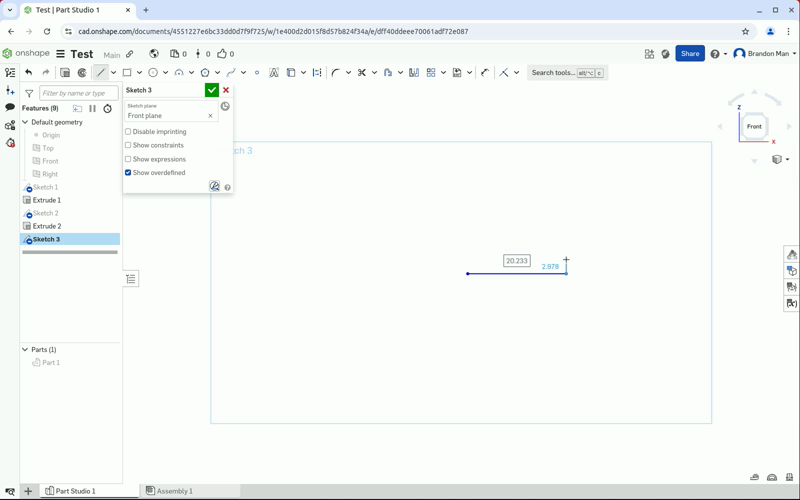
key_up(shift)
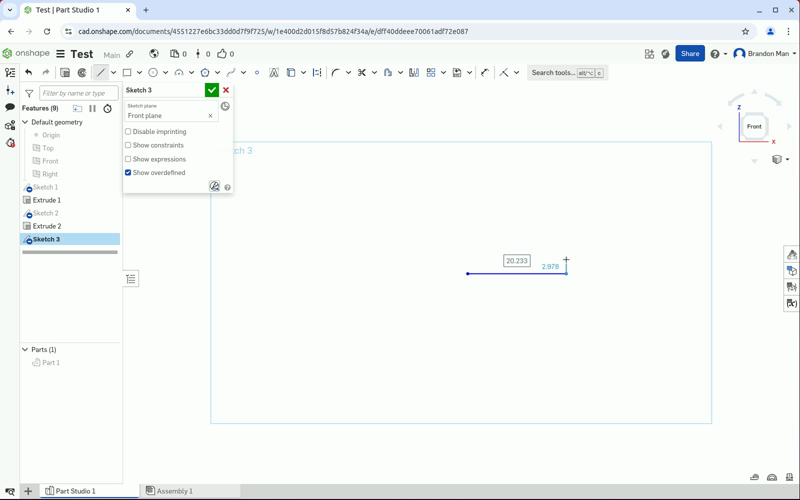
key_down(shift)
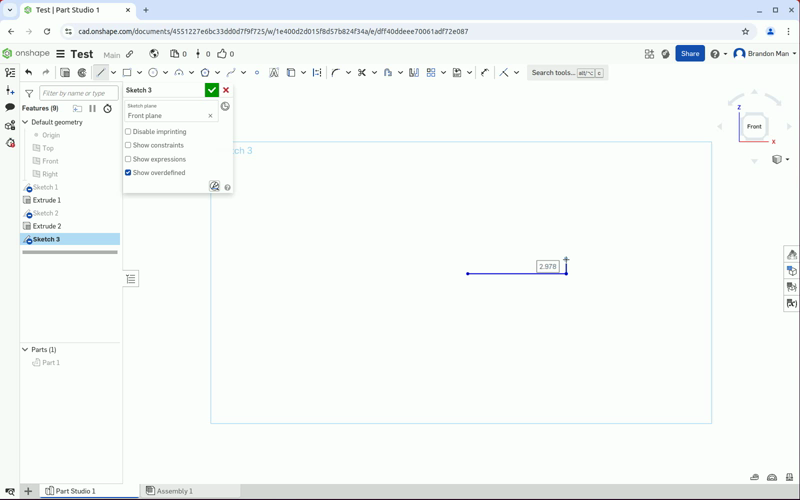
mouse_move(467, 259)
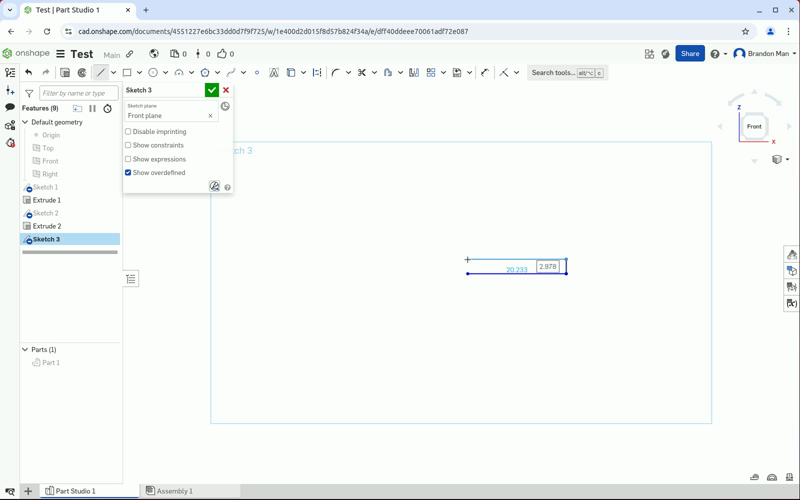
click(467, 259)
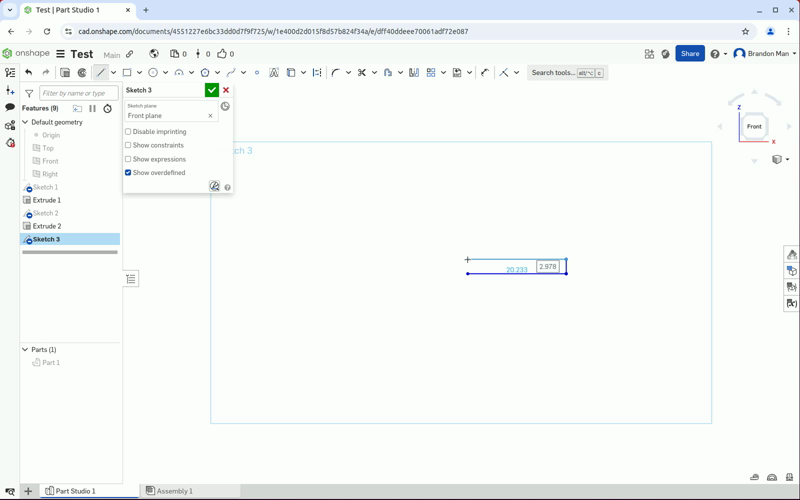
key_up(shift)
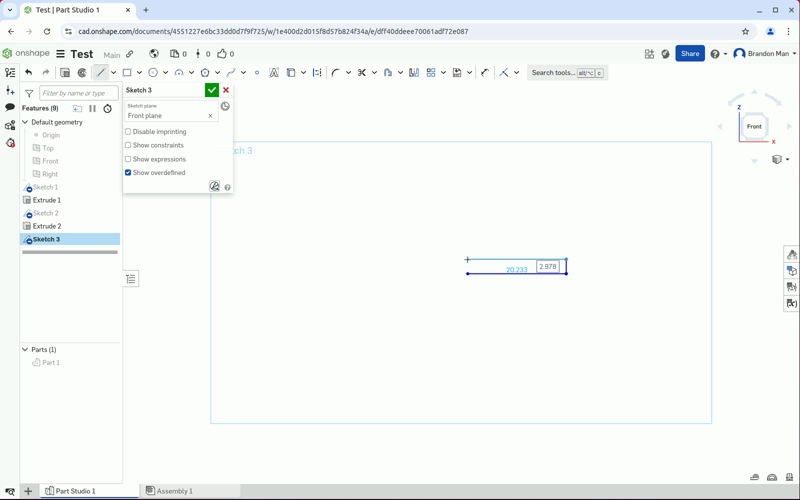
mouse_move(497, 259)
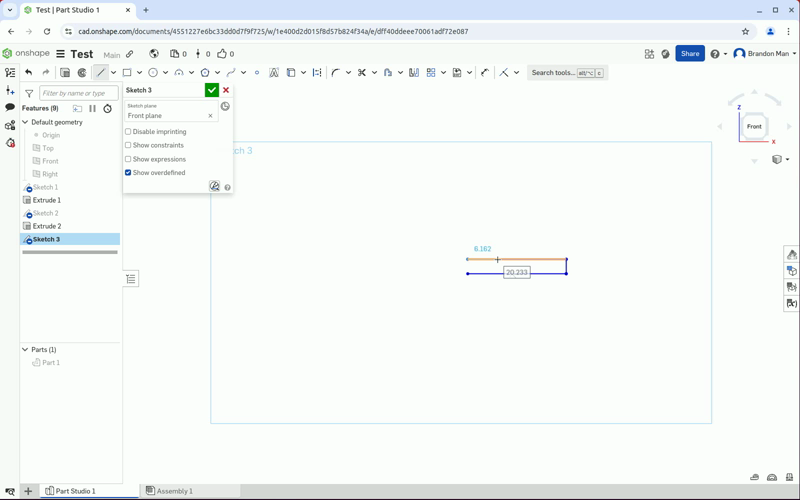
key_down(shift)
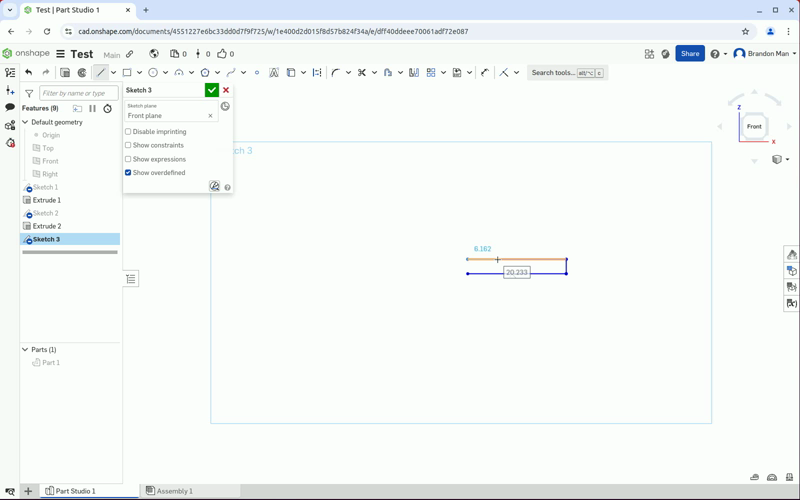
mouse_move(467, 273)
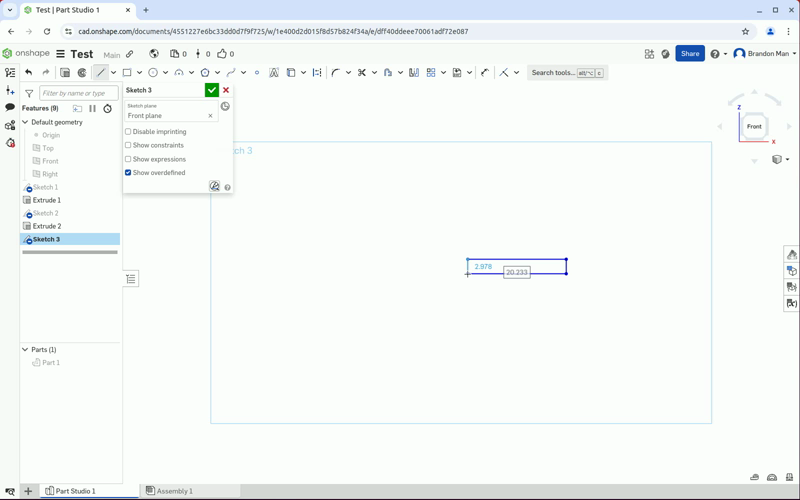
key_up(shift)
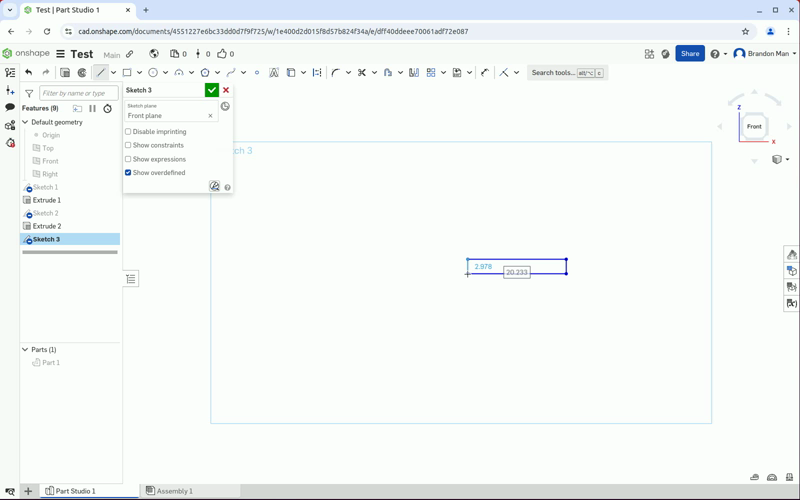
click(467, 273)
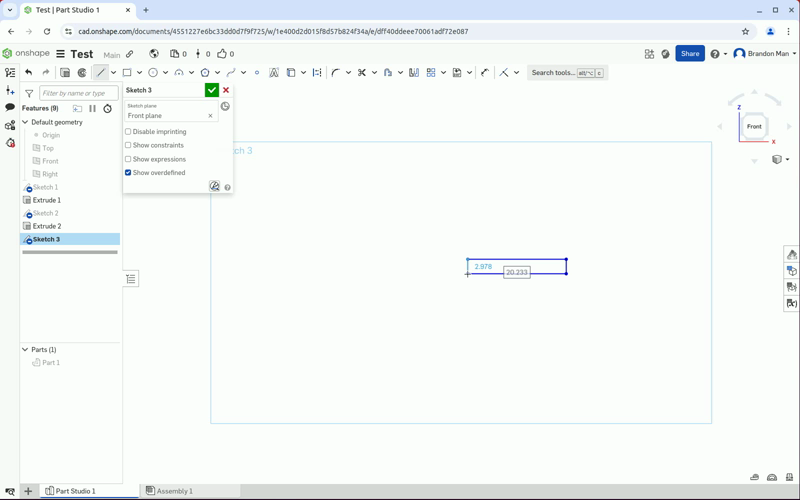
key(esc)
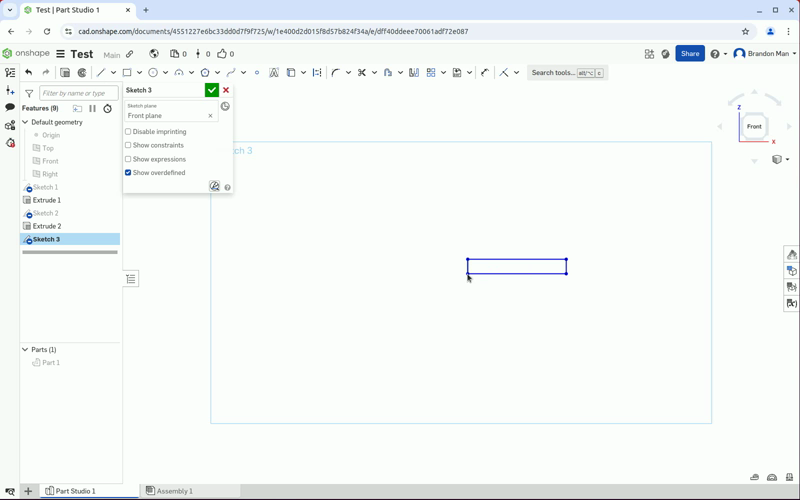
mouse_move(481, 263)
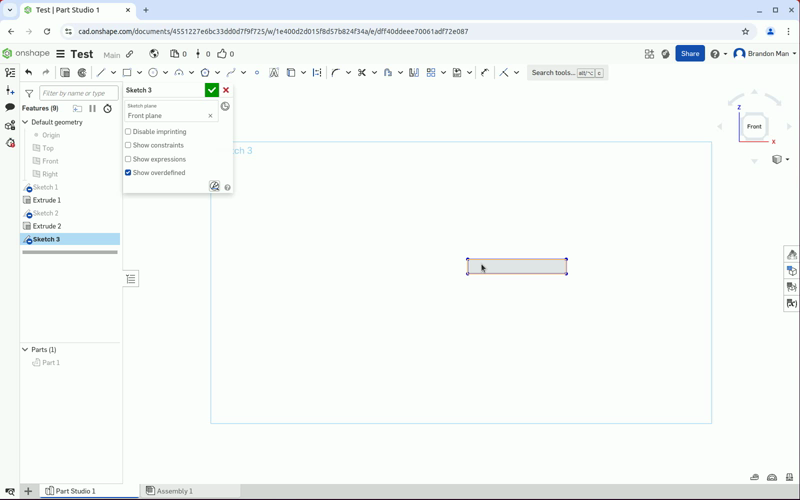
scroll(6)
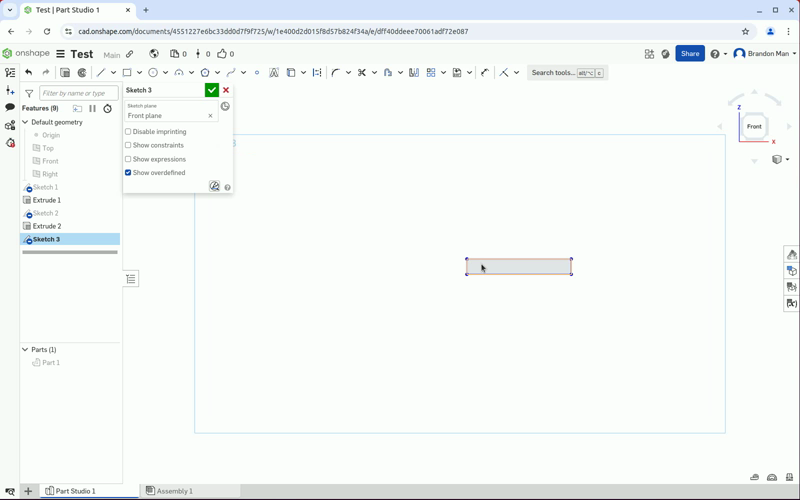
scroll(6)
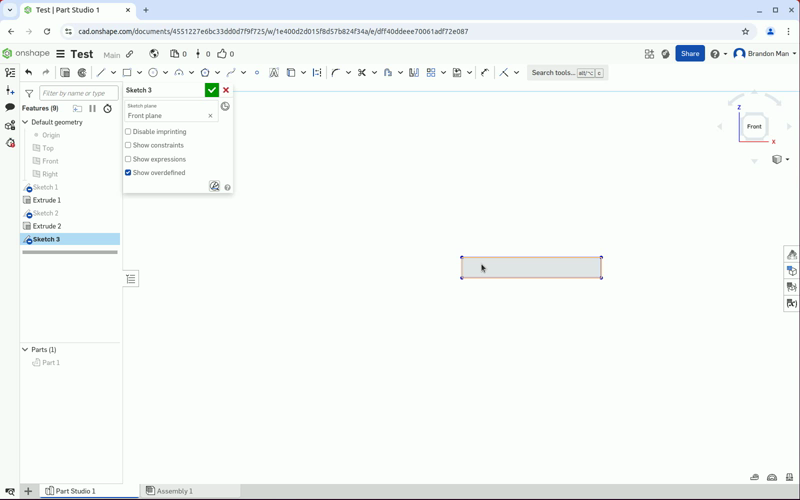
scroll(6)
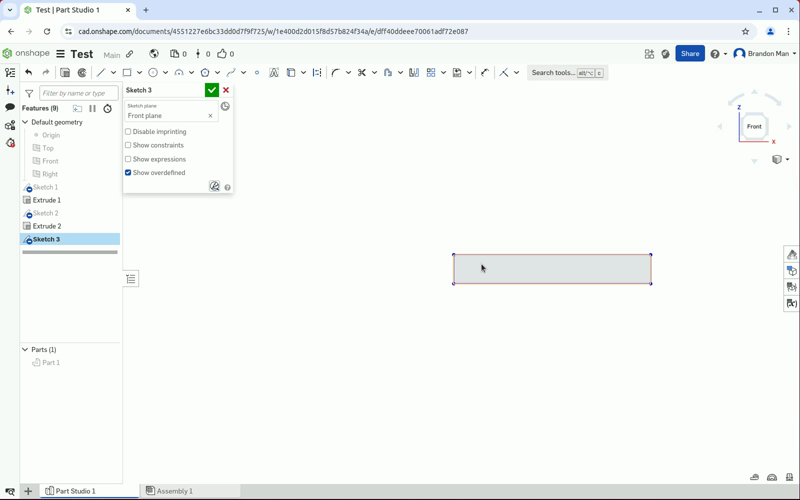
scroll(6)
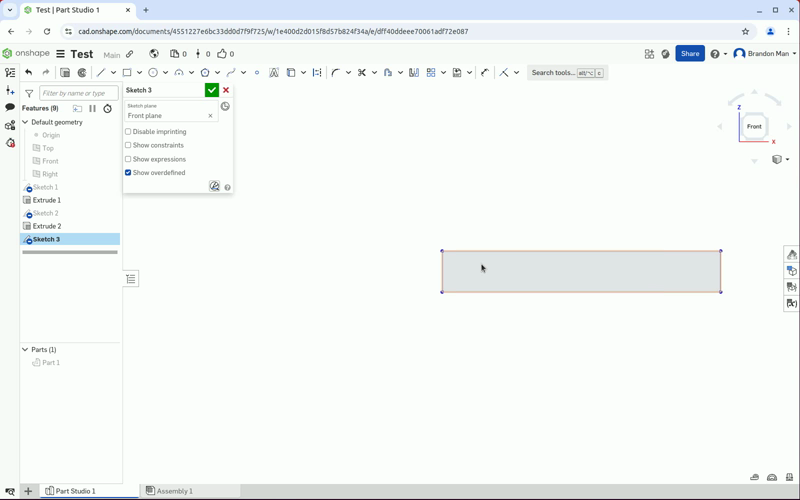
scroll(6)
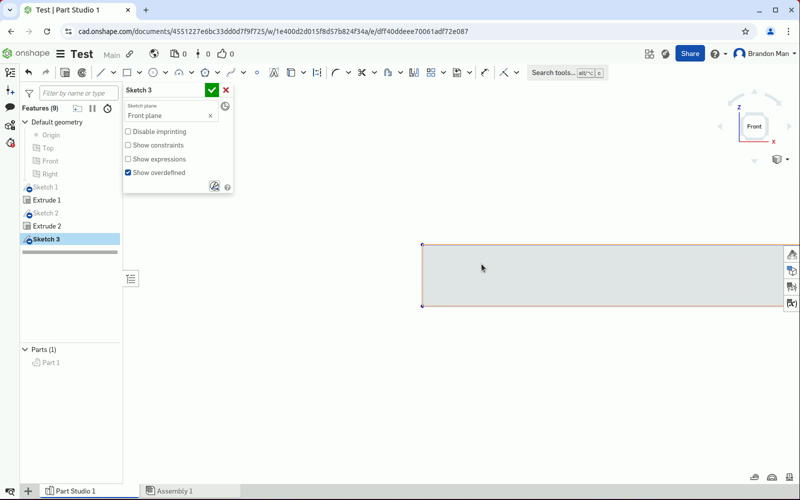
scroll(6)
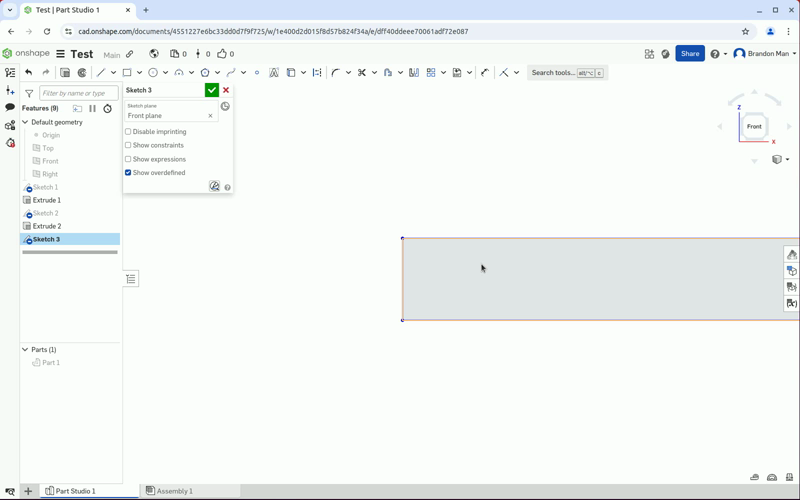
scroll(6)
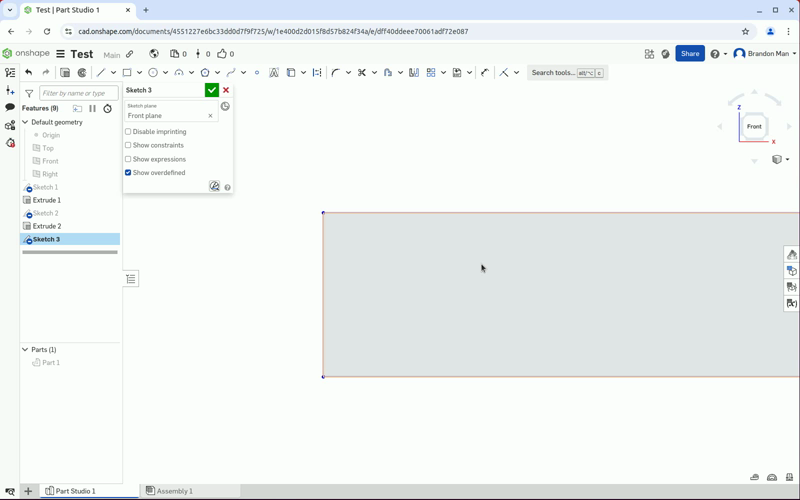
click(481, 263)
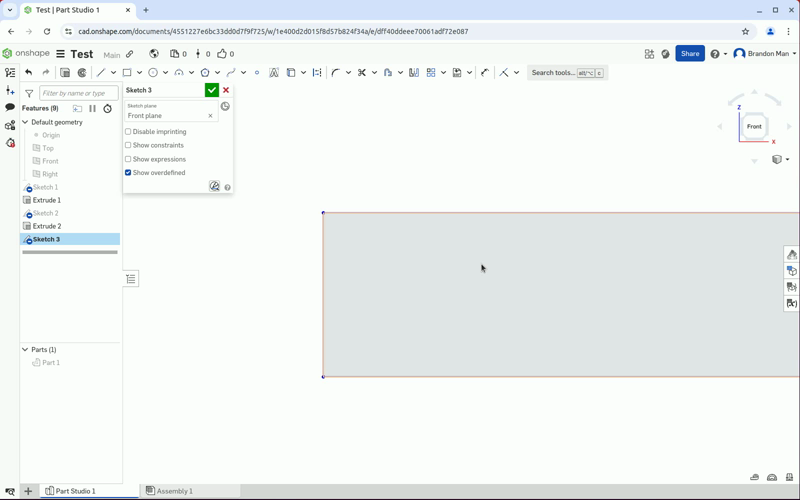
scroll(-6)
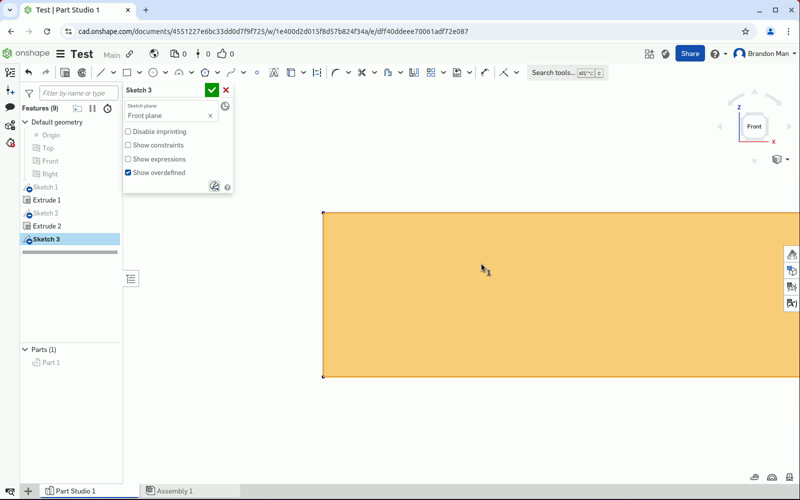
scroll(-6)
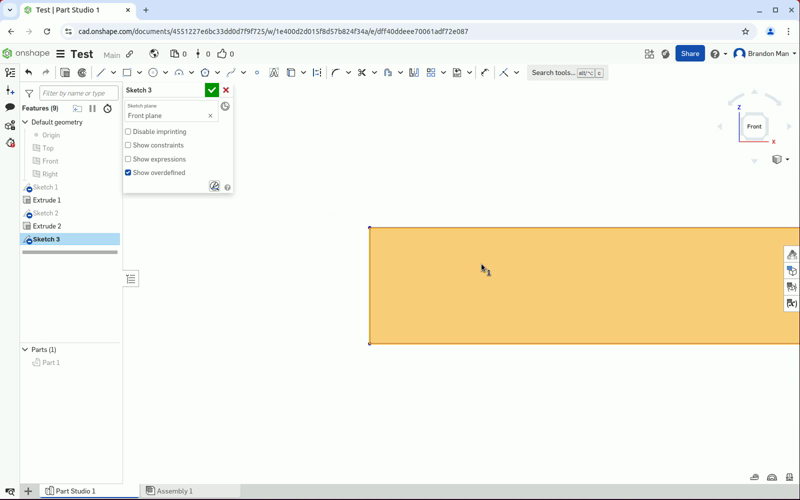
scroll(-6)
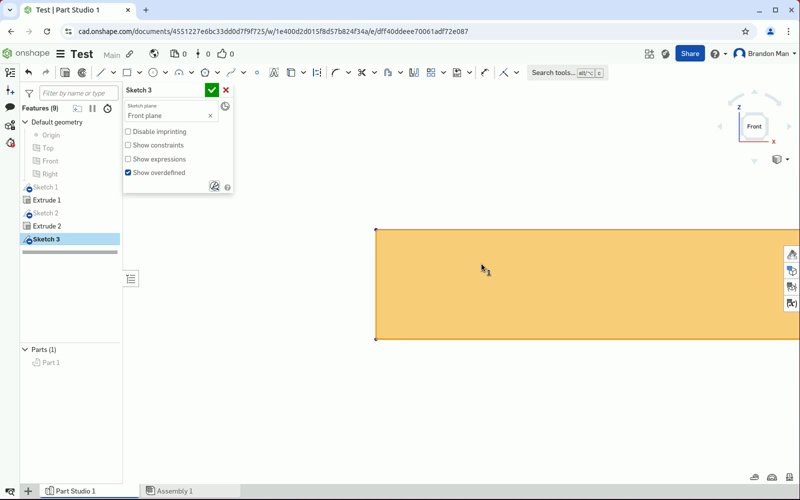
scroll(-6)
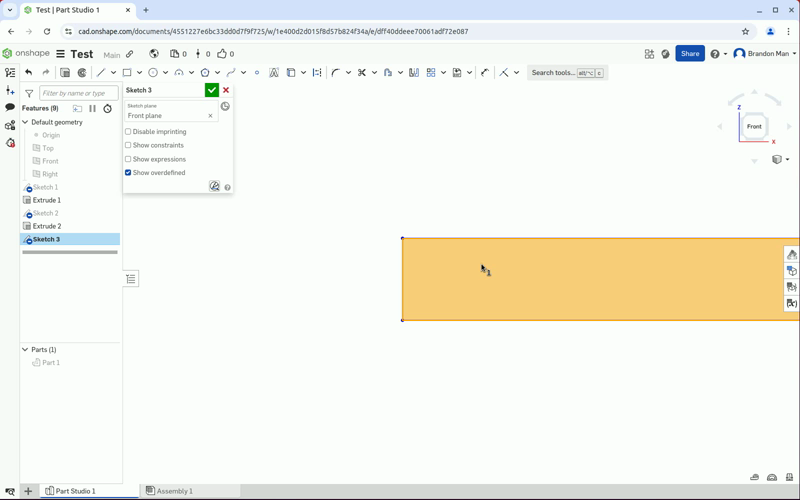
scroll(-6)
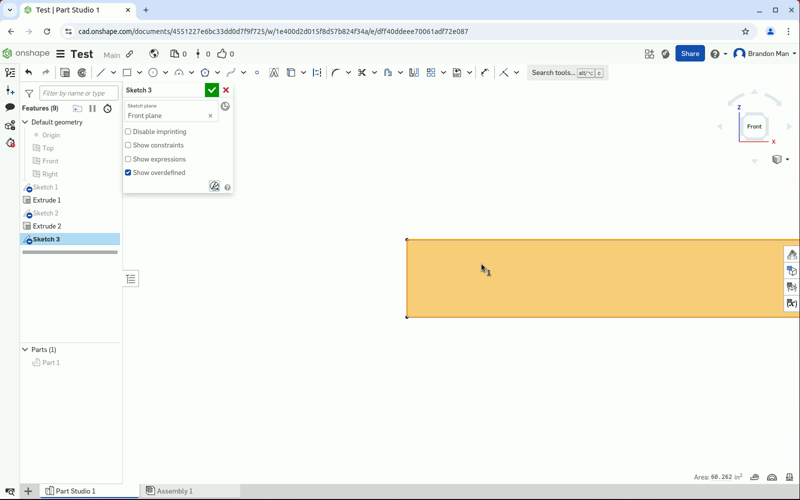
scroll(-6)
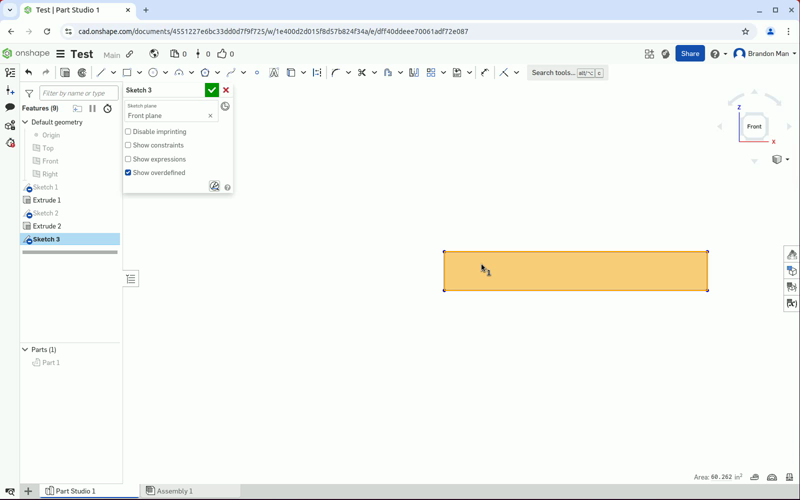
scroll(-6)
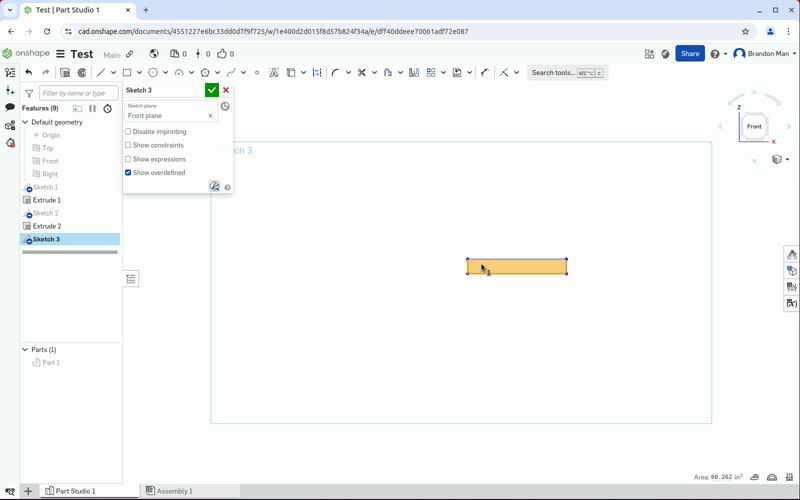
mouse_move(73, 352)
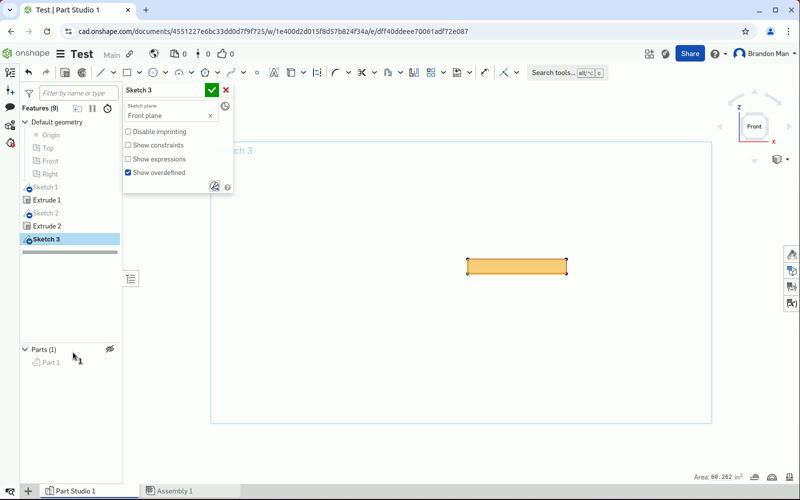
key(shift+y)
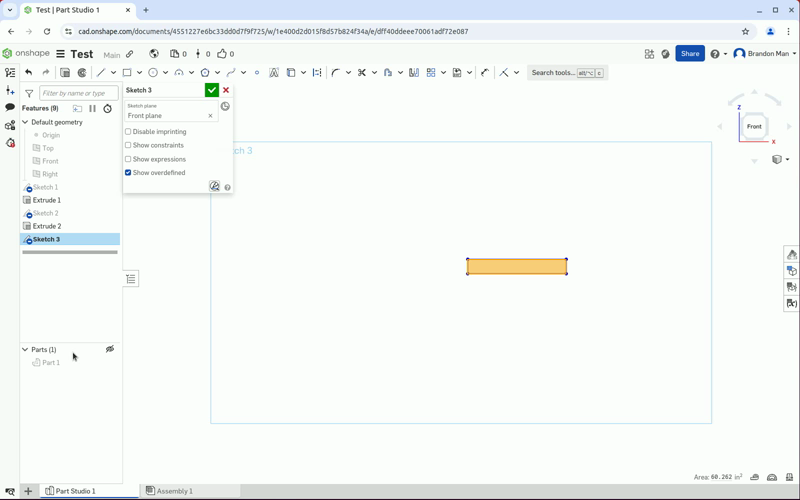
key(shift+e)
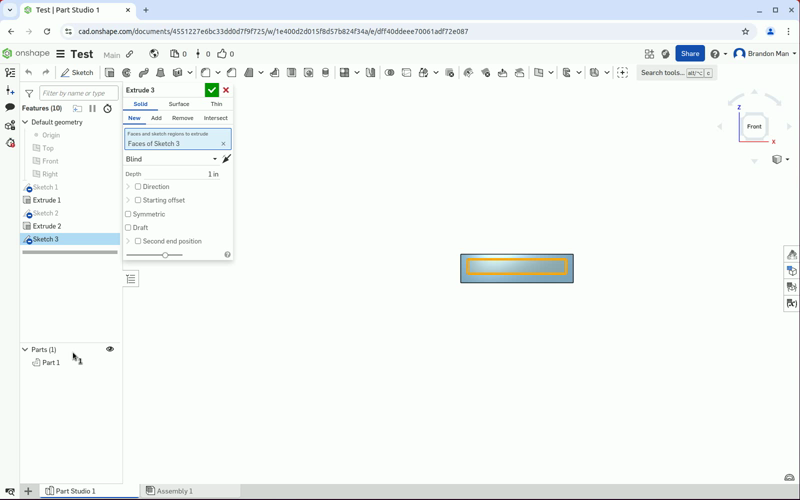
mouse_move(143, 106)
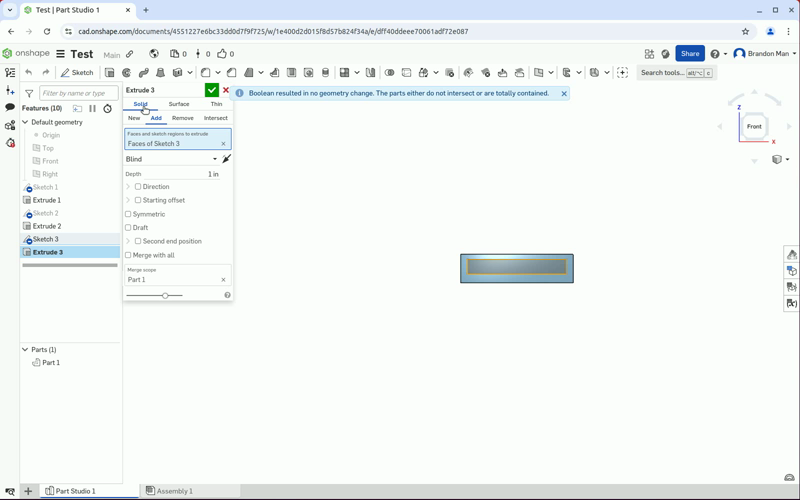
click(143, 106)
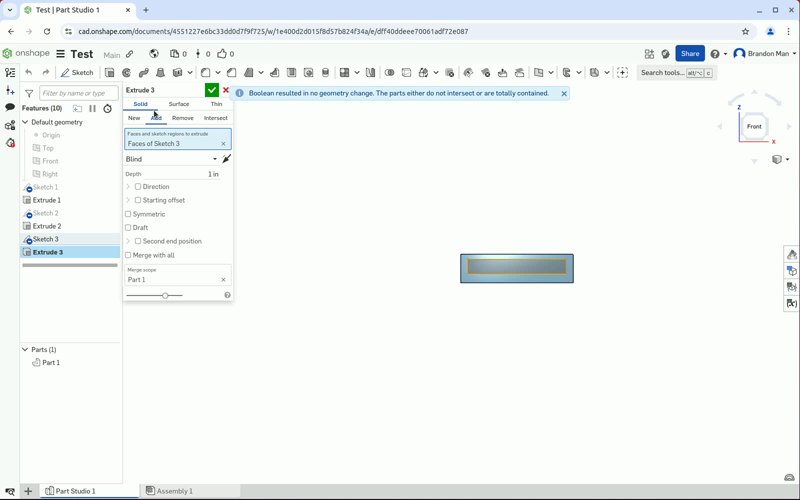
mouse_move(186, 120)
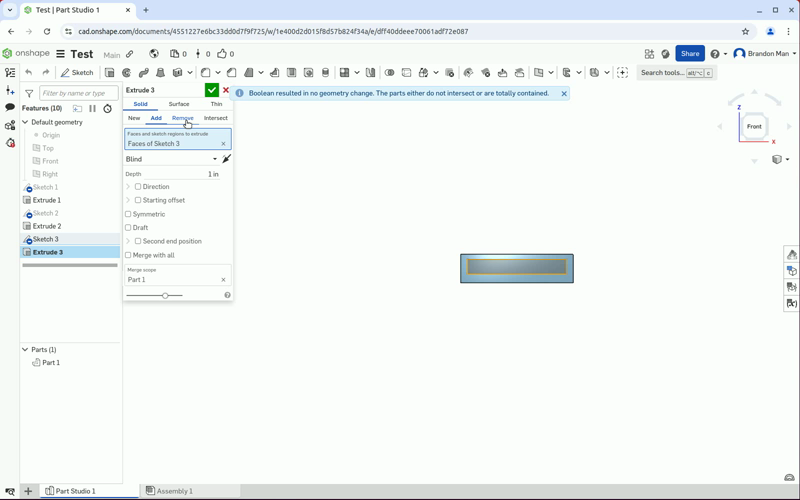
click(186, 120)
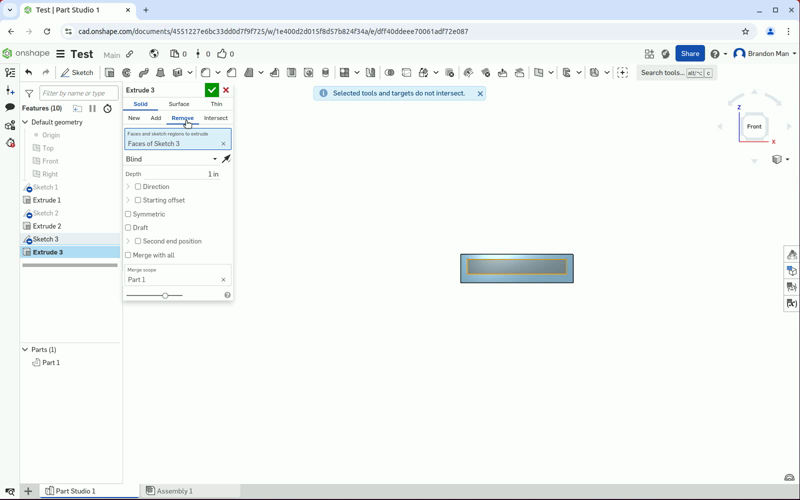
key(tab, 4)
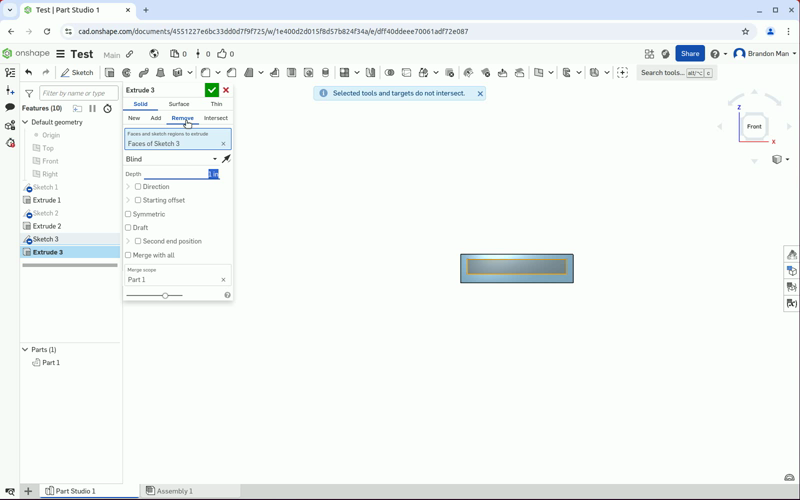
text(-5.777)
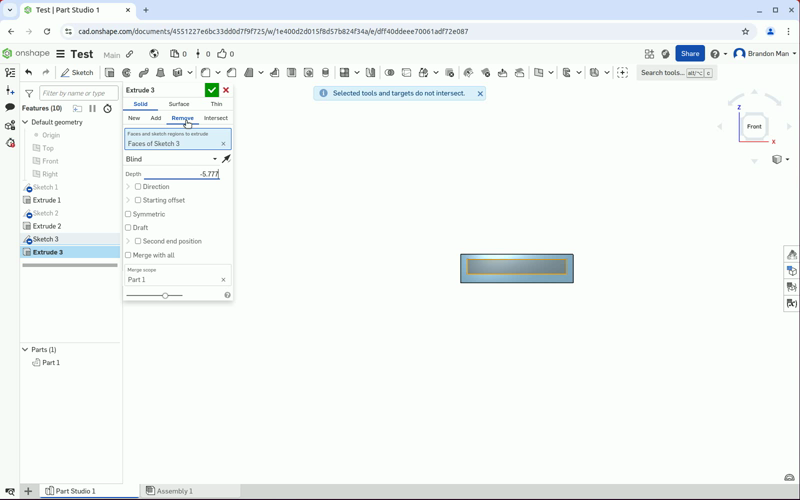
key(tab, 6)
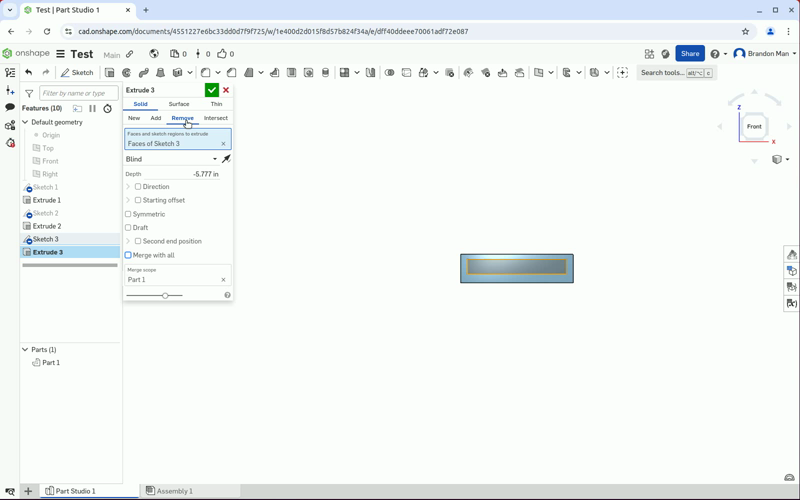
key(space)
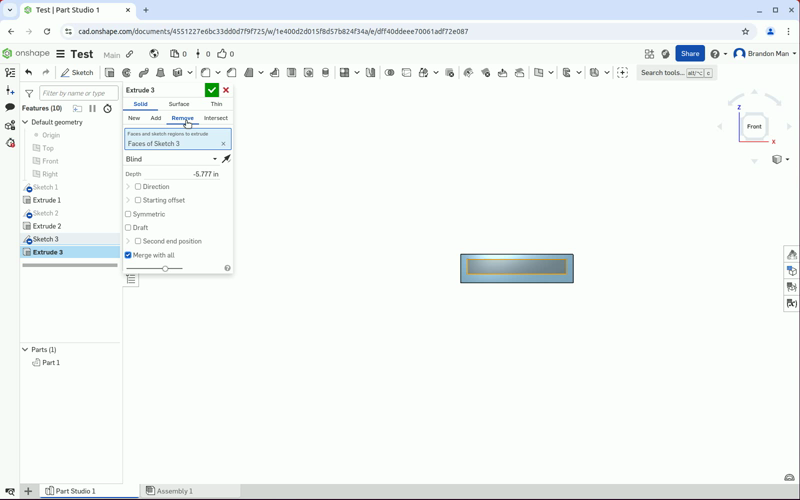
key(enter)
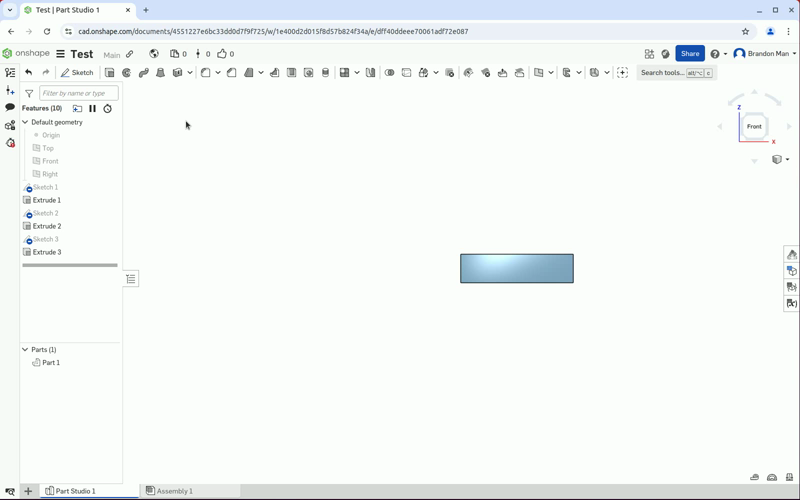
key(shift+h)
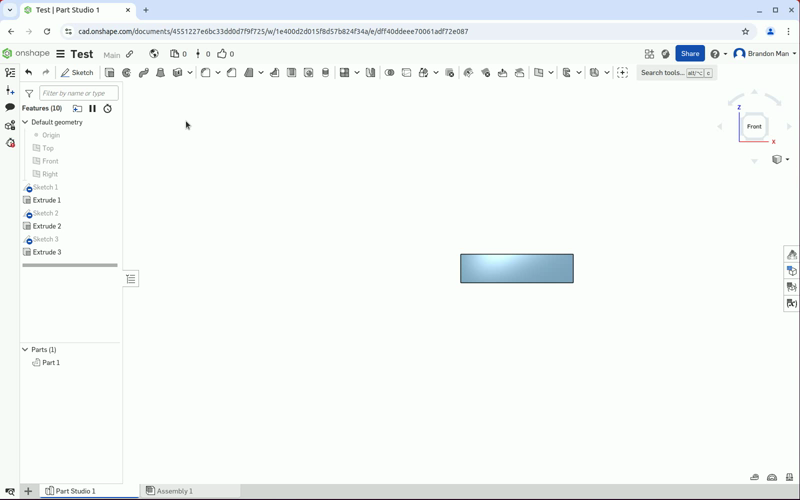
key(shift+h)
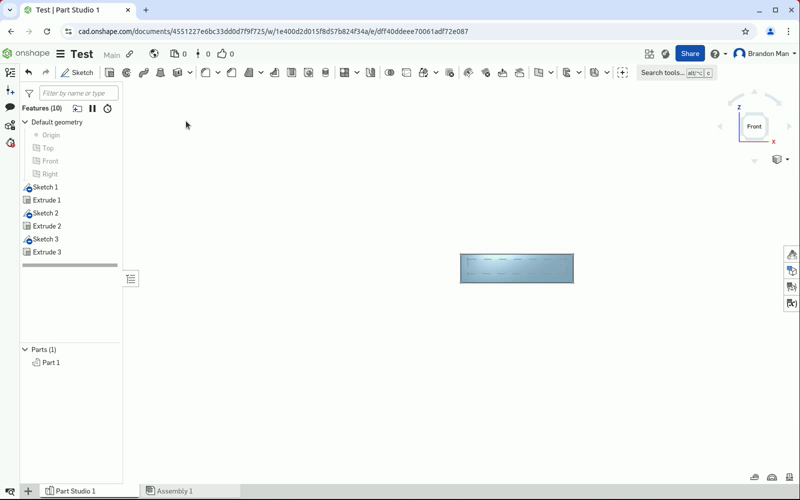
key(shift+7)
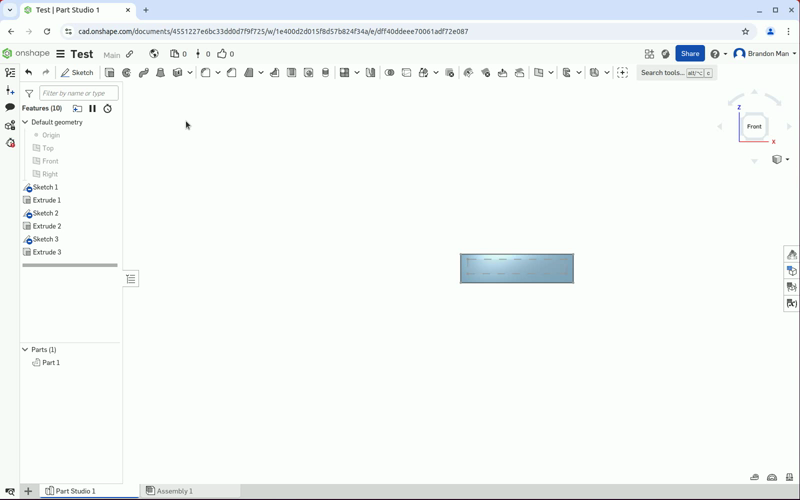
key(left, 2)
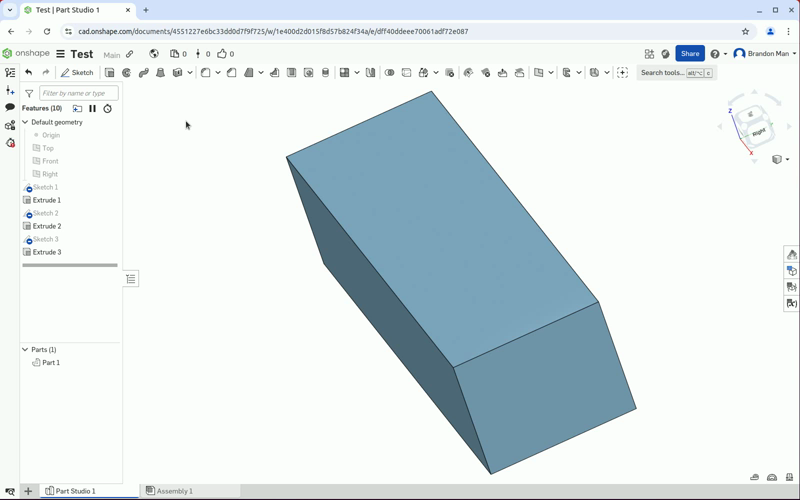
key(down, 2)
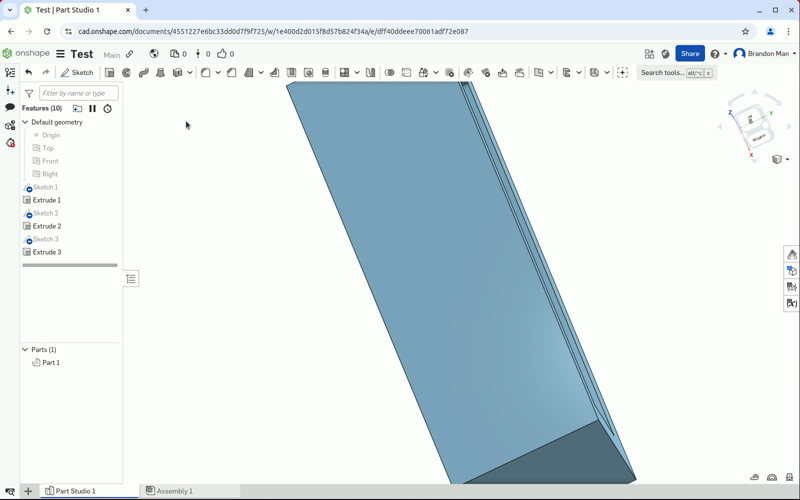
key(up, 2)
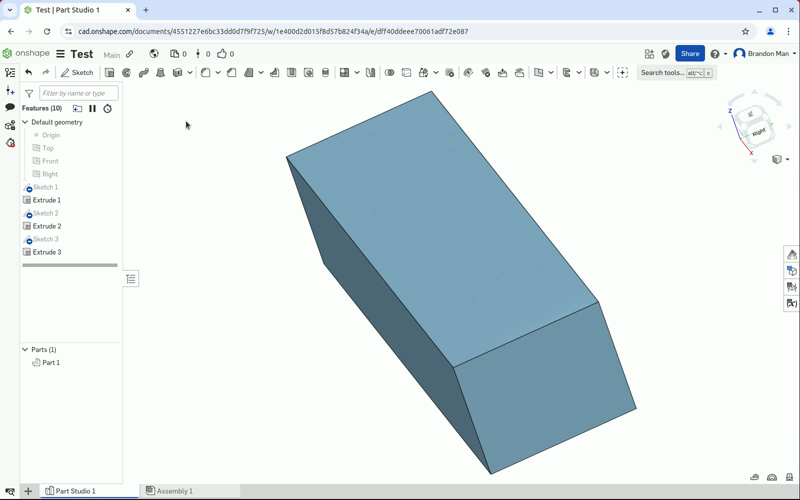
key(right, 2)
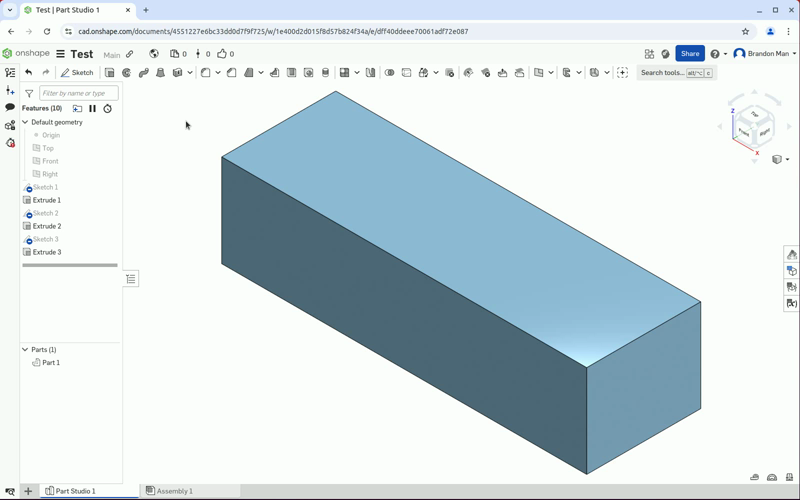
mouse_move(73, 189)
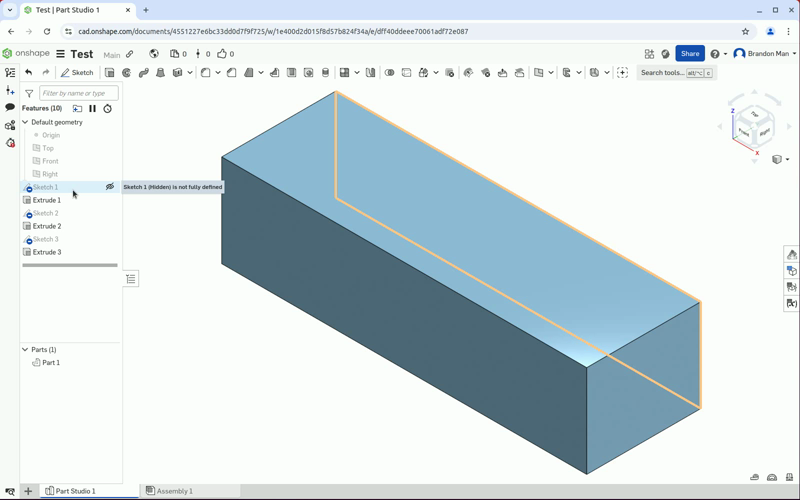
click(73, 189)